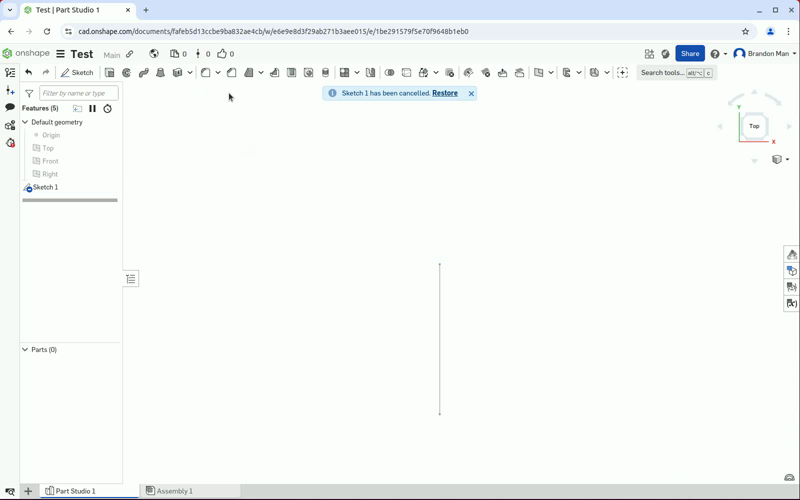
key(shift+h)
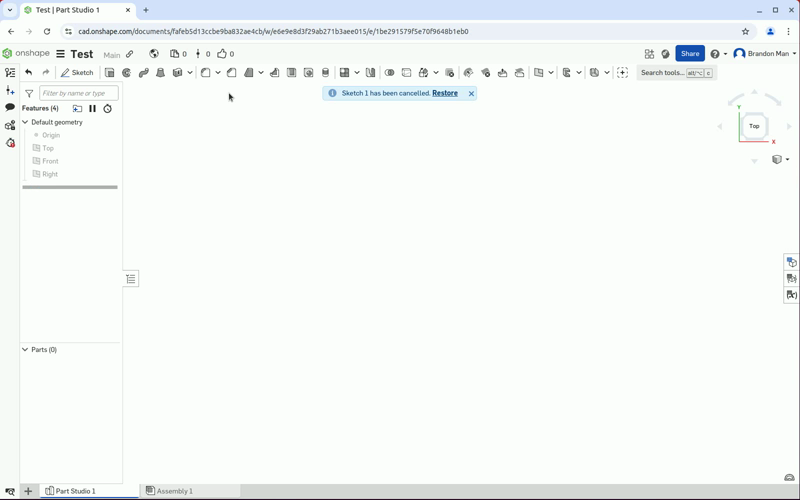
mouse_move(73, 352)
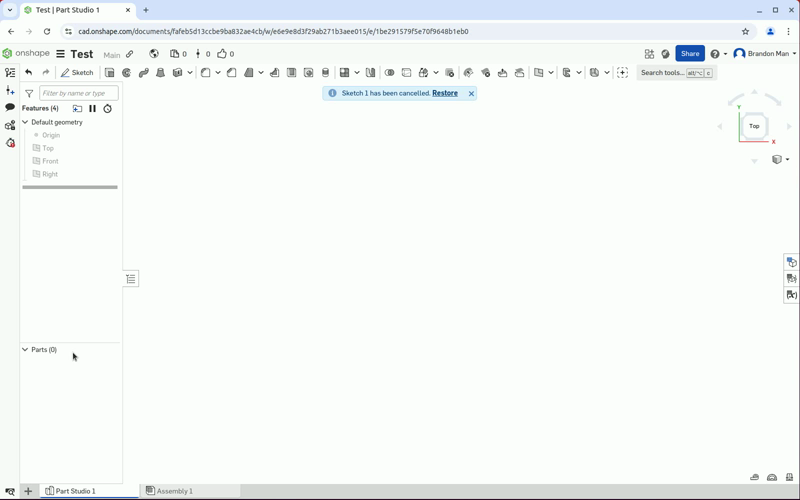
key(y)
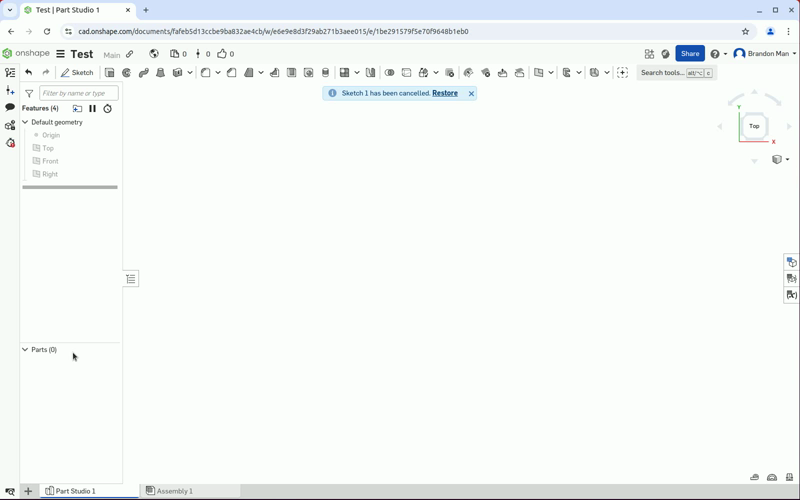
key(shift+p)
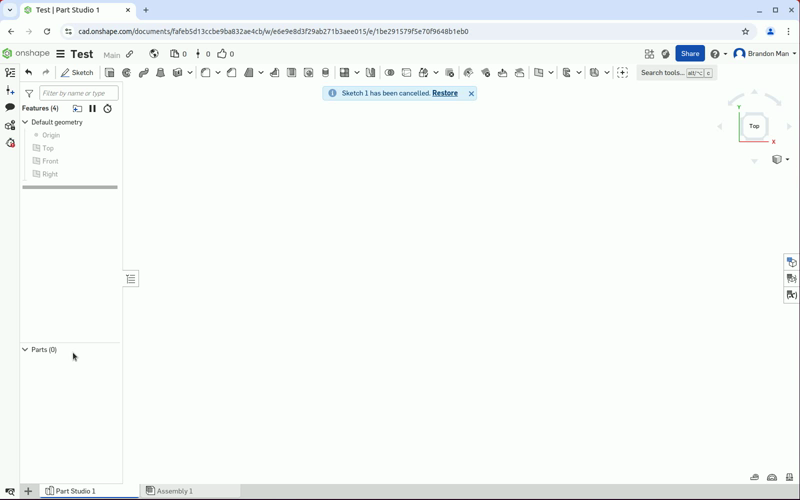
key(space)
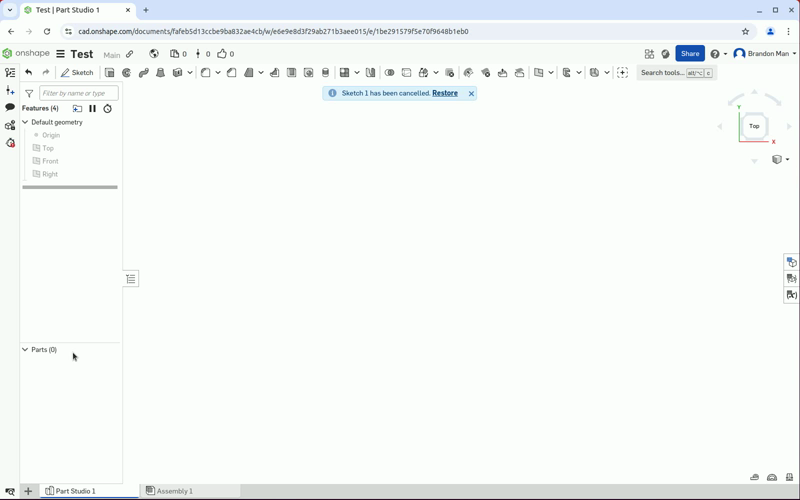
key_down(shift)
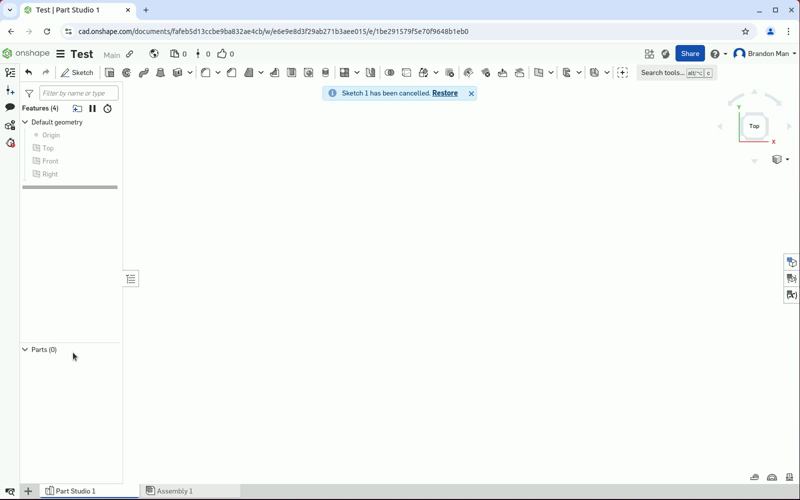
key(up)
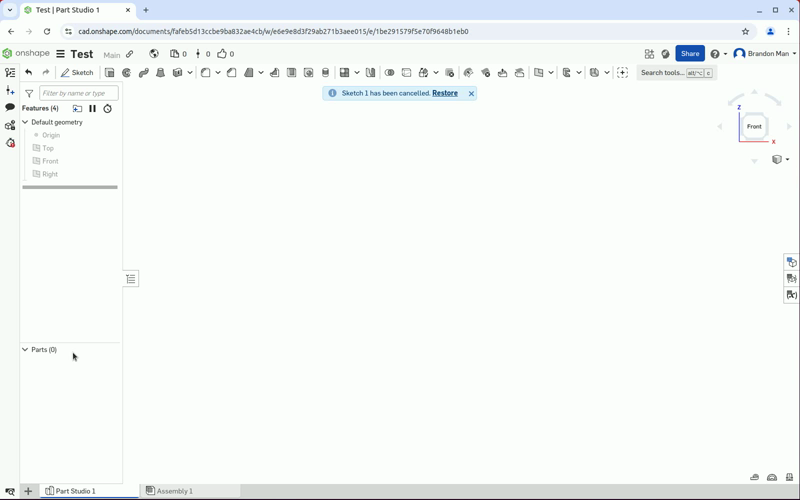
key_up(shift)
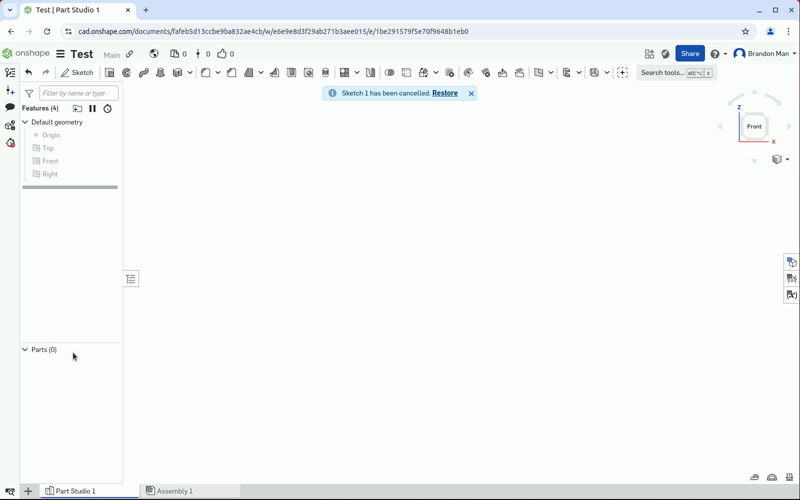
mouse_move(73, 352)
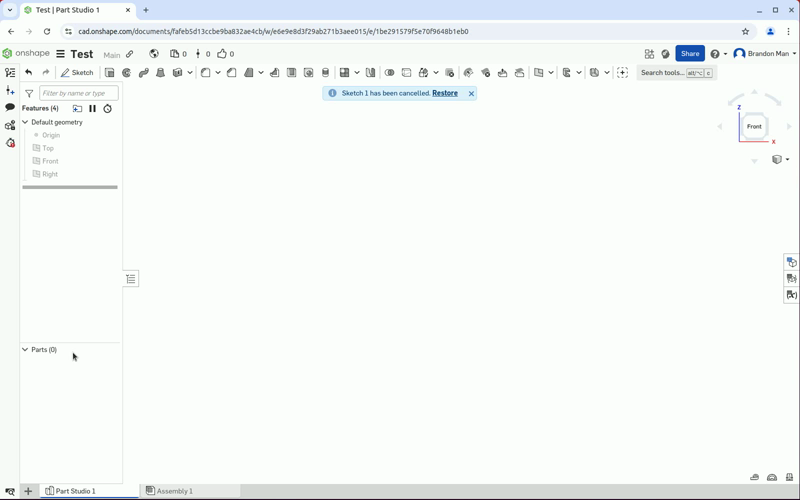
key(shift+y)
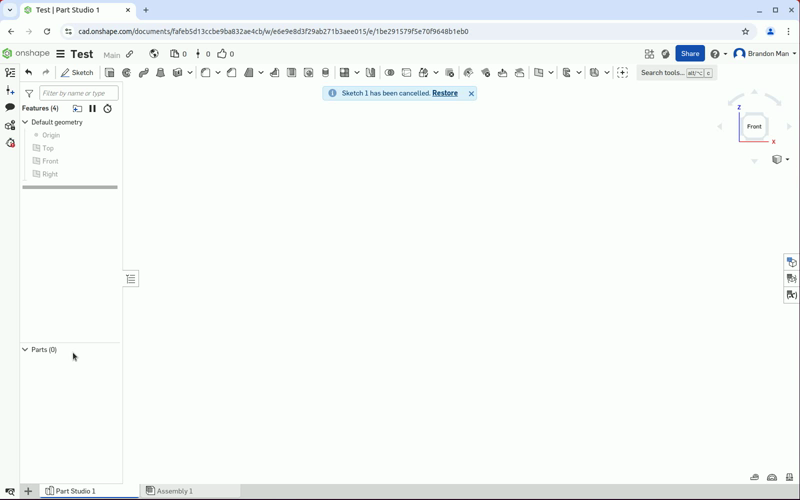
key(shift+s)
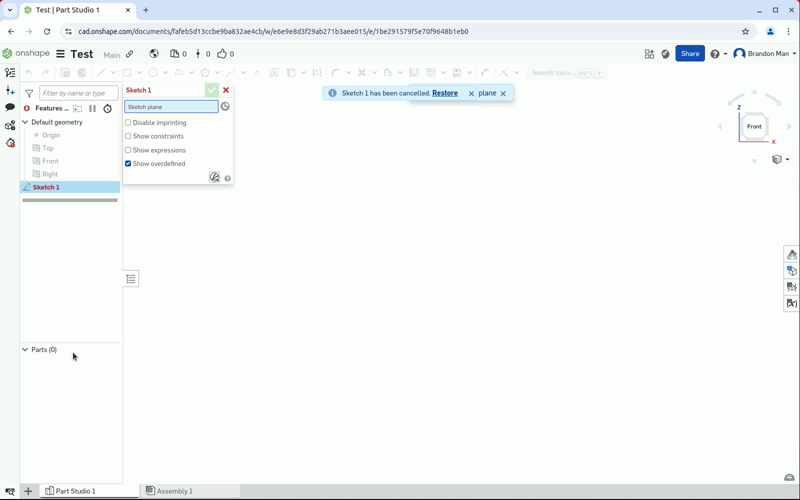
mouse_move(73, 163)
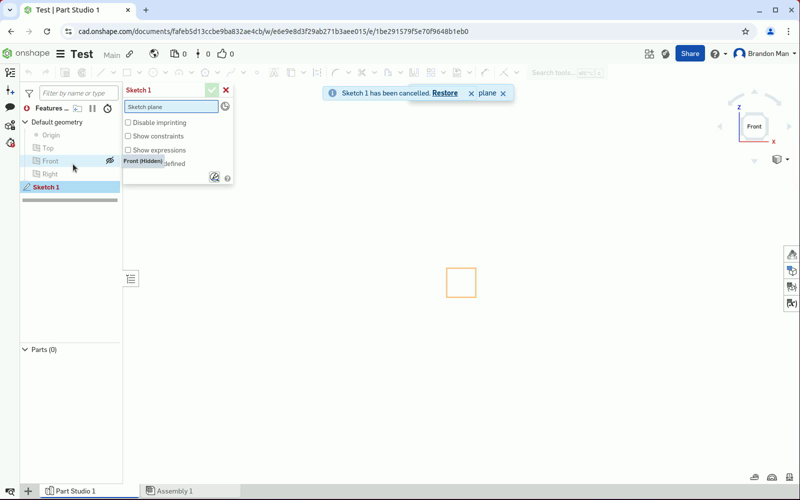
click(73, 163)
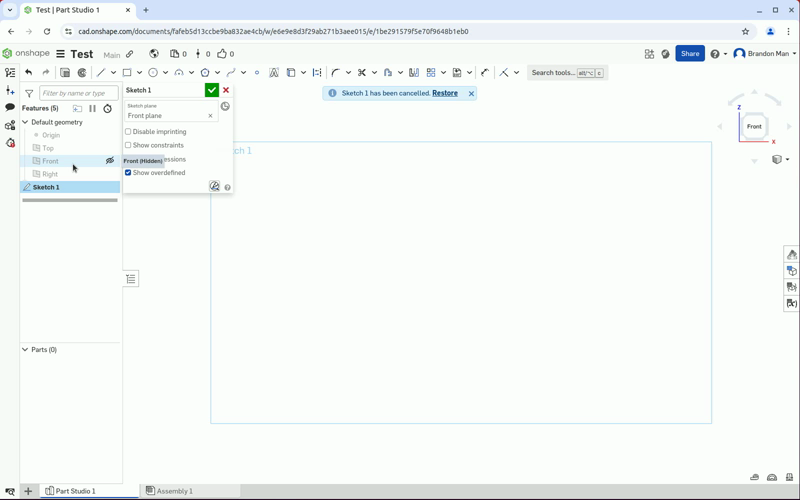
mouse_move(73, 352)
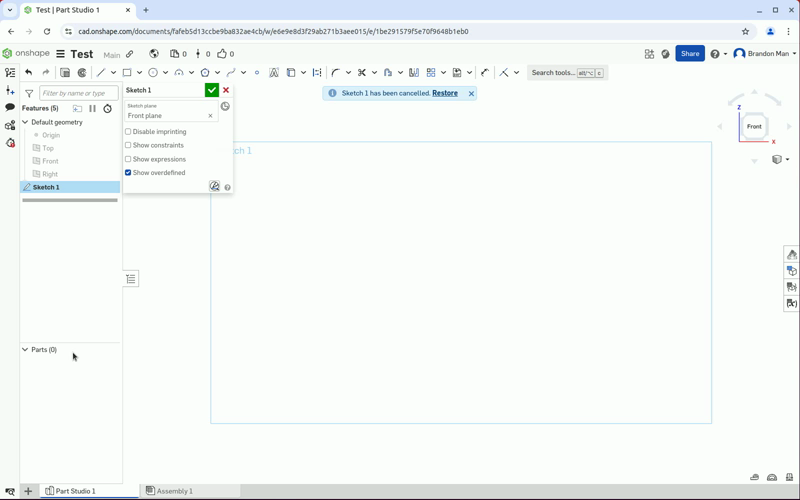
key(y)
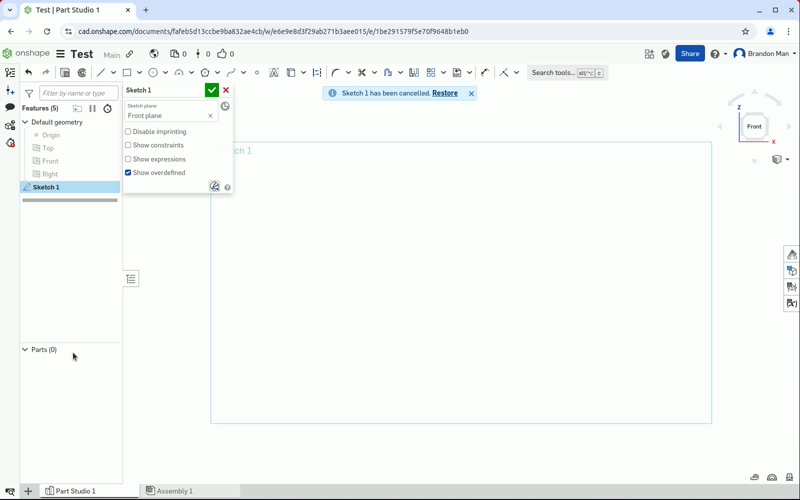
key(l)
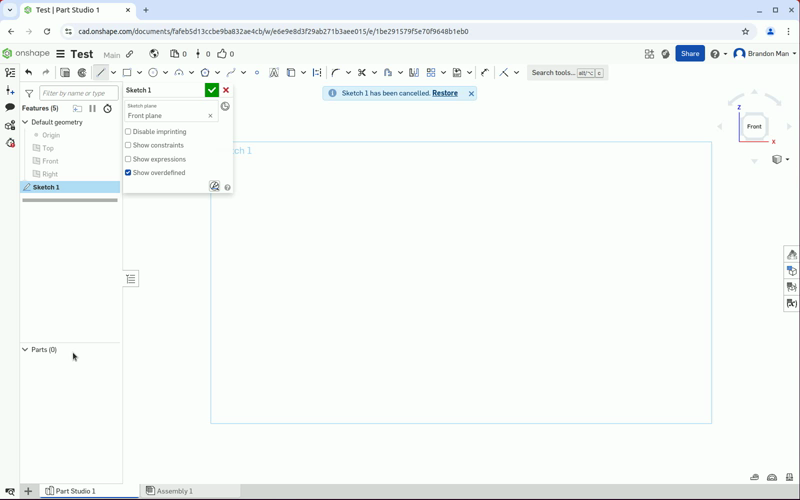
key_down(shift)
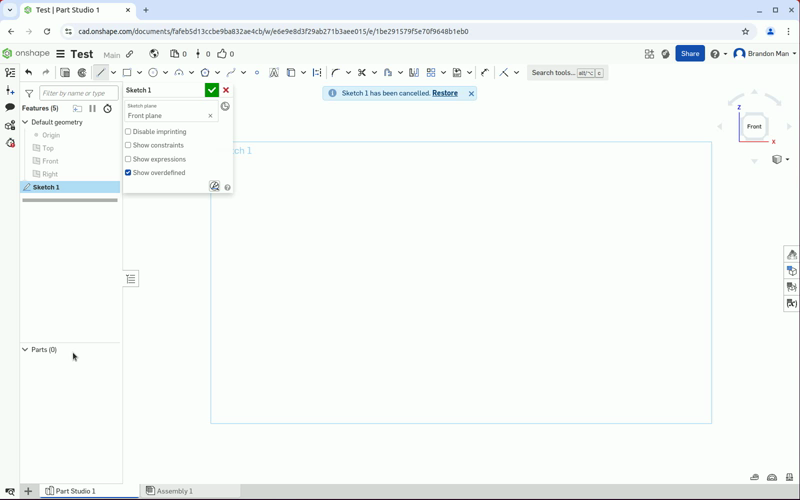
mouse_move(350, 336)
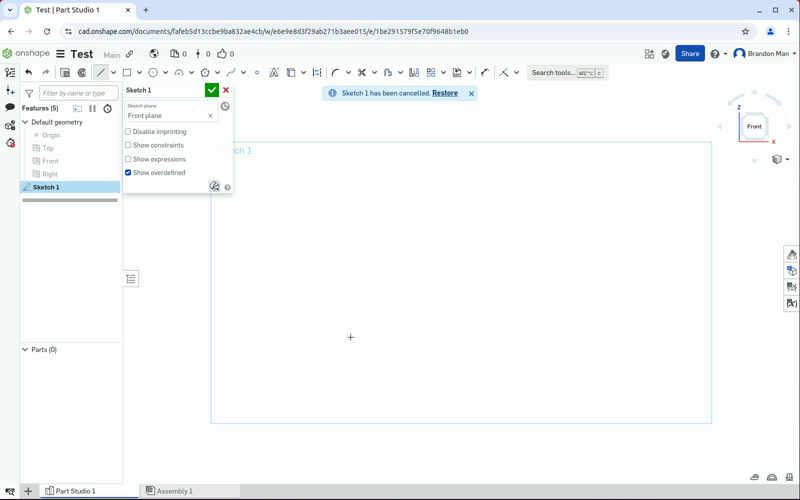
click(350, 336)
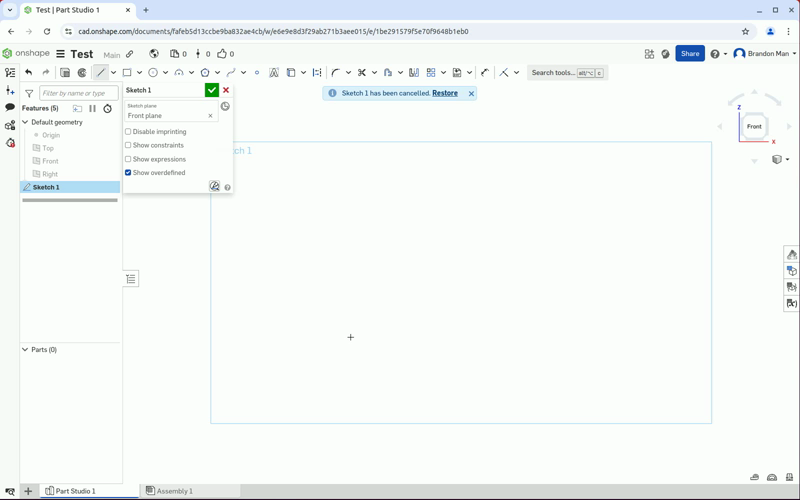
key_up(shift)
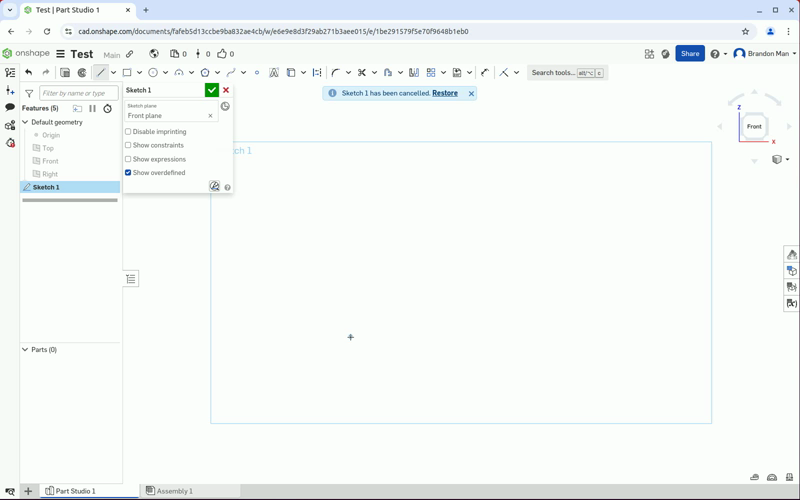
key_down(shift)
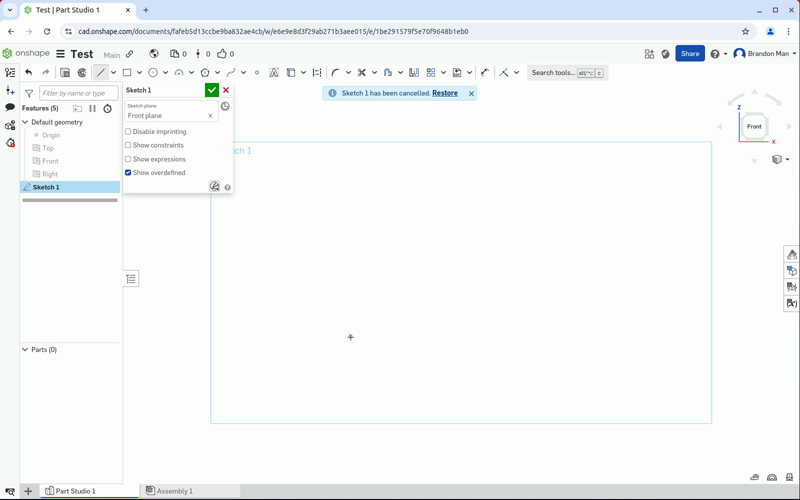
mouse_move(428, 336)
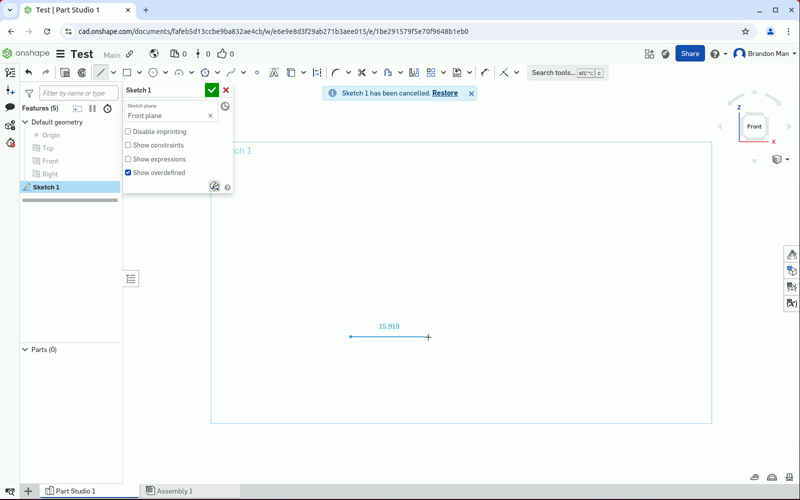
click(428, 336)
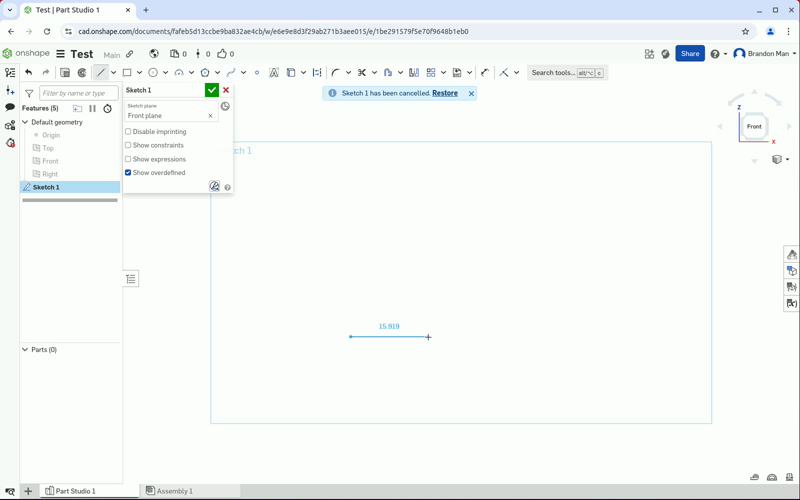
key_up(shift)
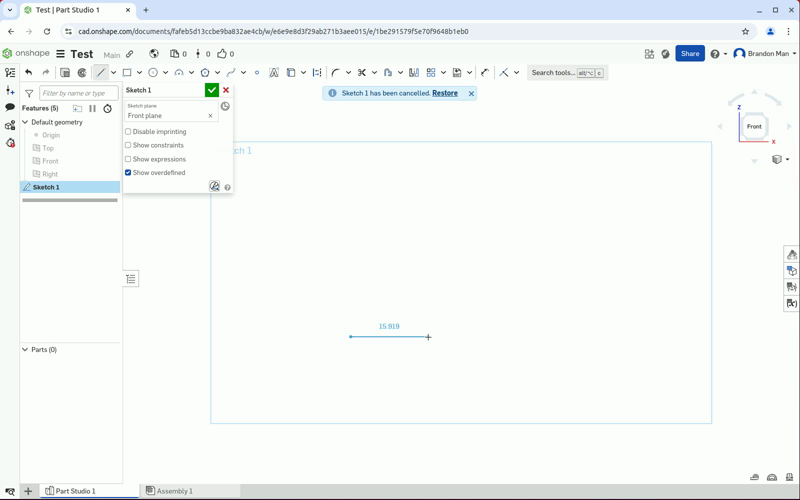
key_down(shift)
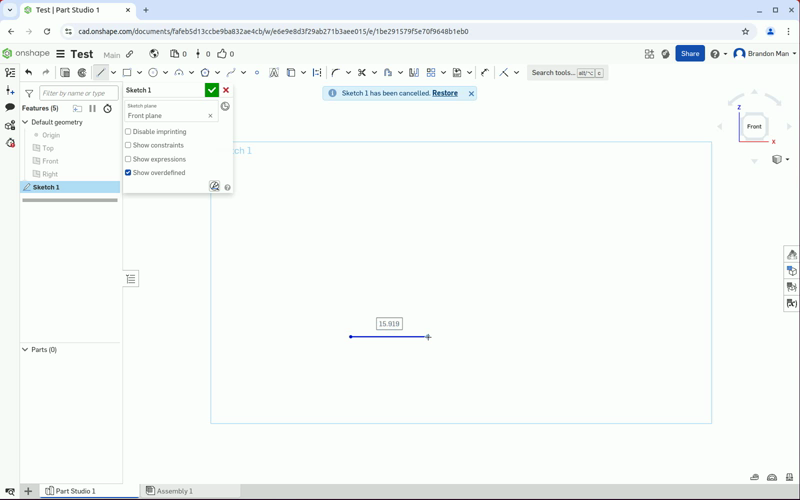
mouse_move(404, 230)
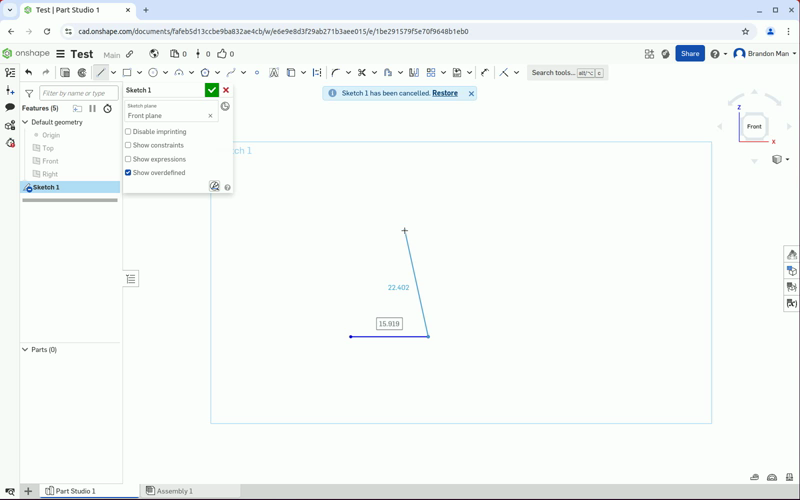
click(404, 230)
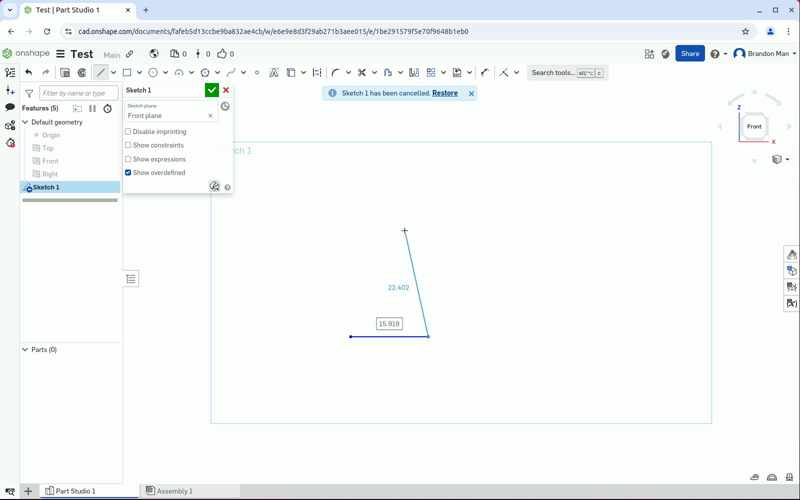
key_up(shift)
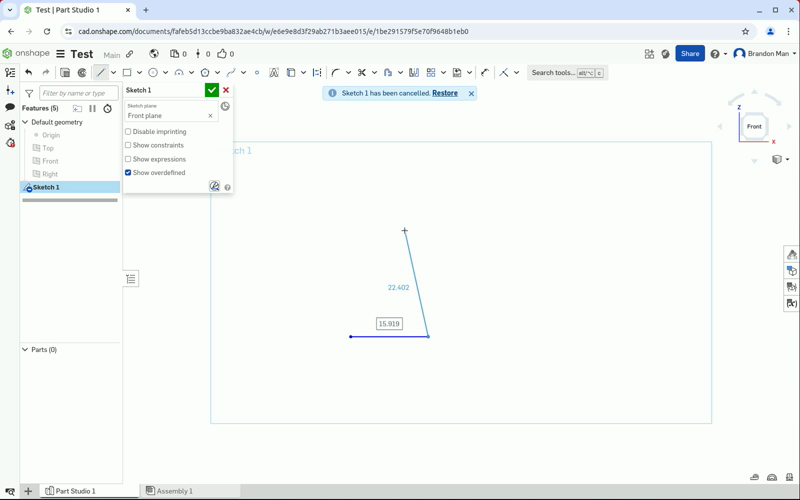
key_down(shift)
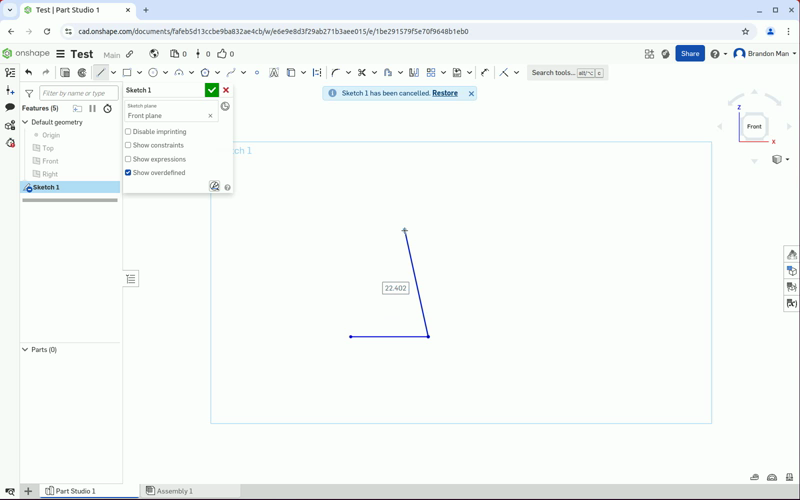
mouse_move(434, 230)
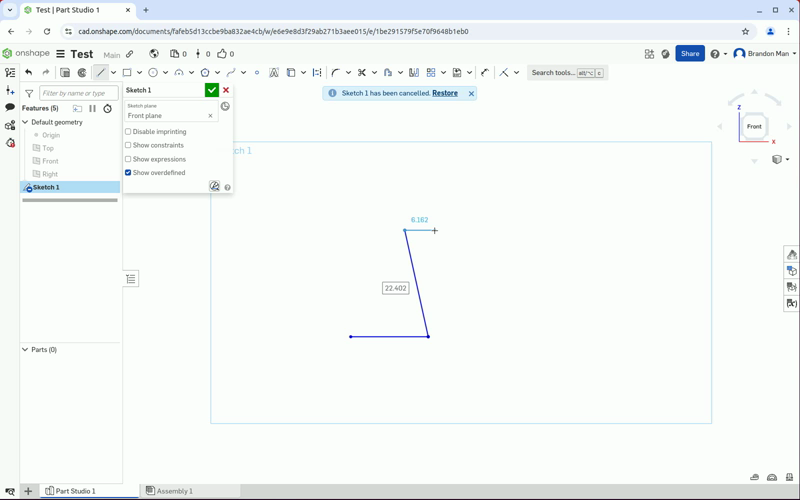
mouse_move(350, 230)
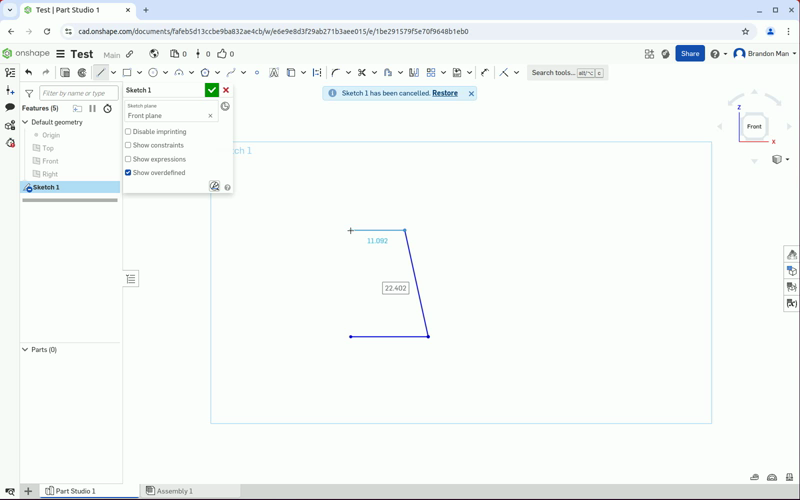
click(350, 230)
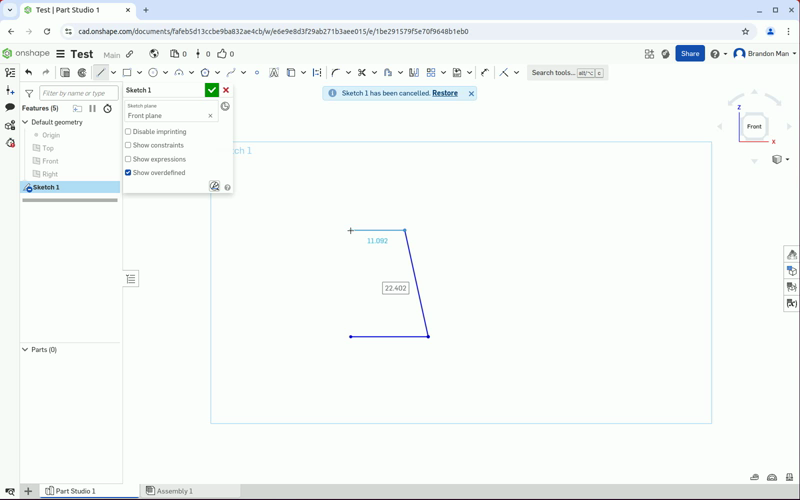
key_up(shift)
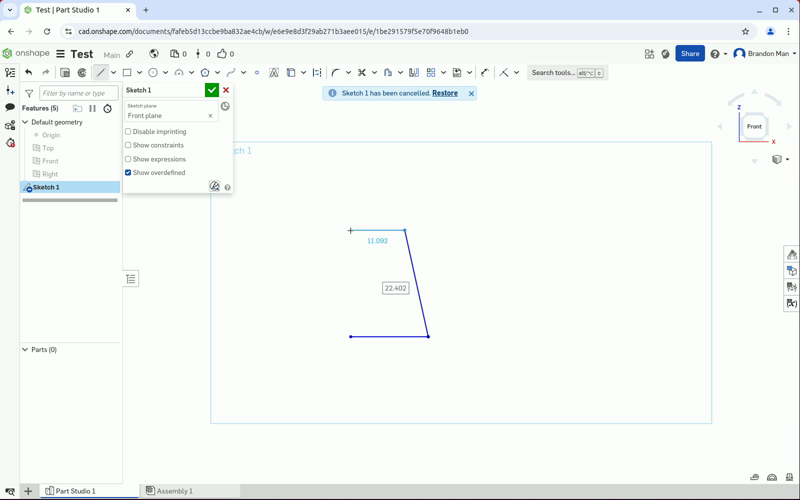
key_down(shift)
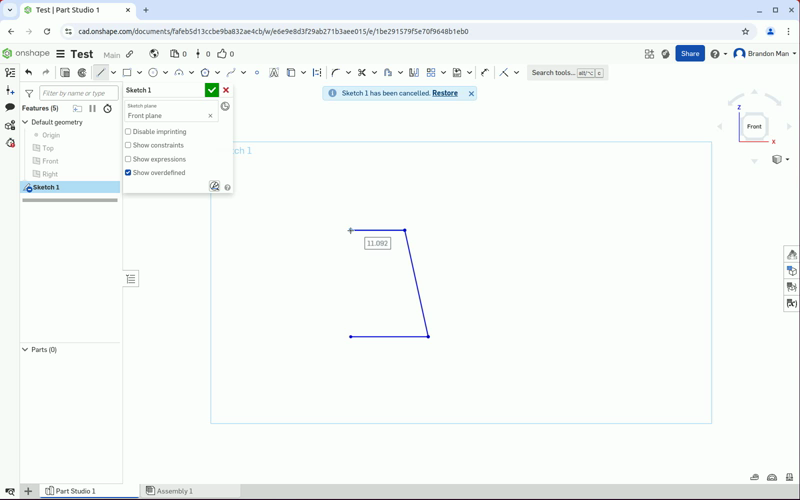
mouse_move(350, 336)
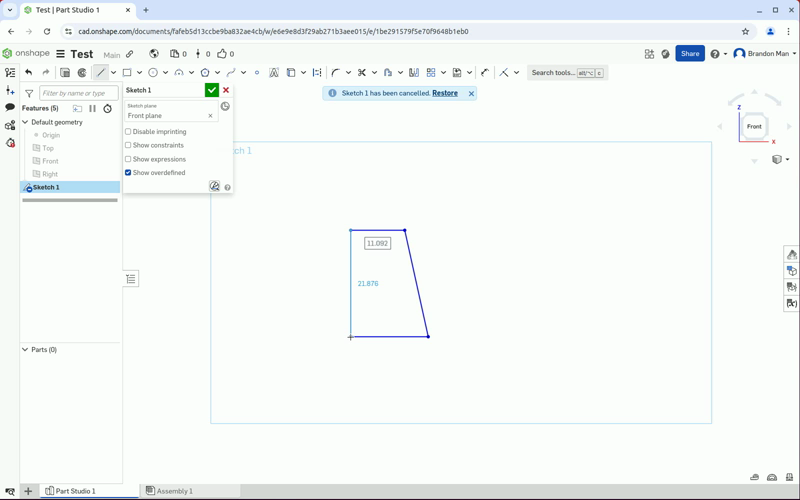
key_up(shift)
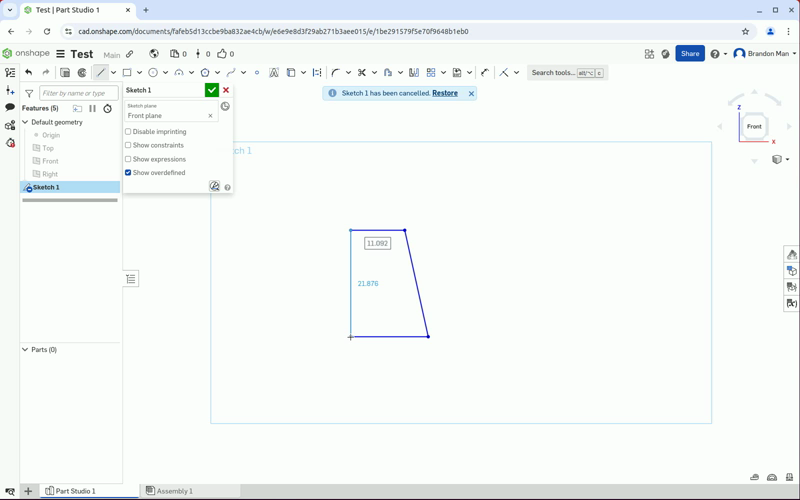
click(350, 336)
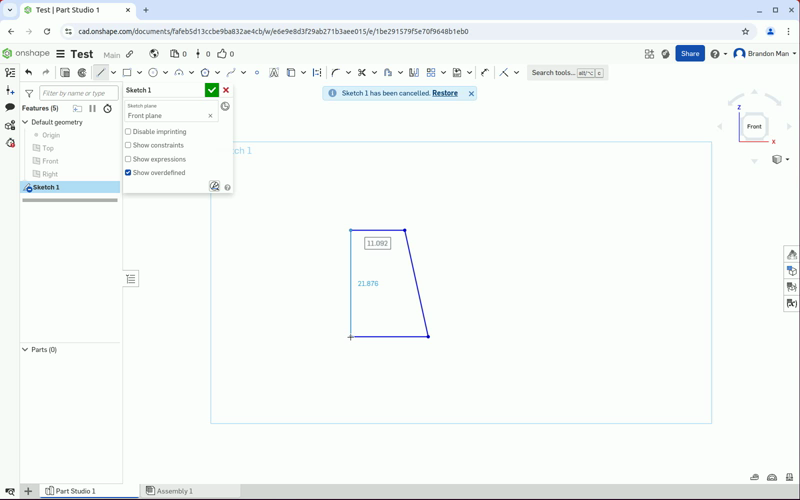
key(esc)
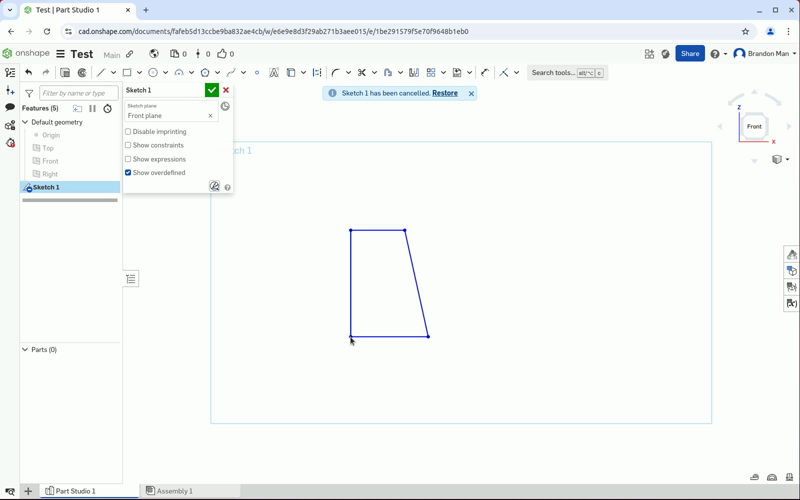
mouse_move(366, 294)
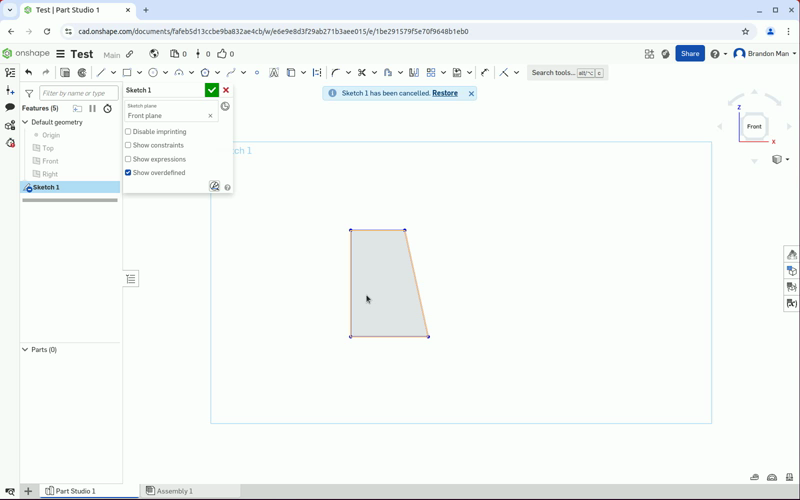
click(366, 294)
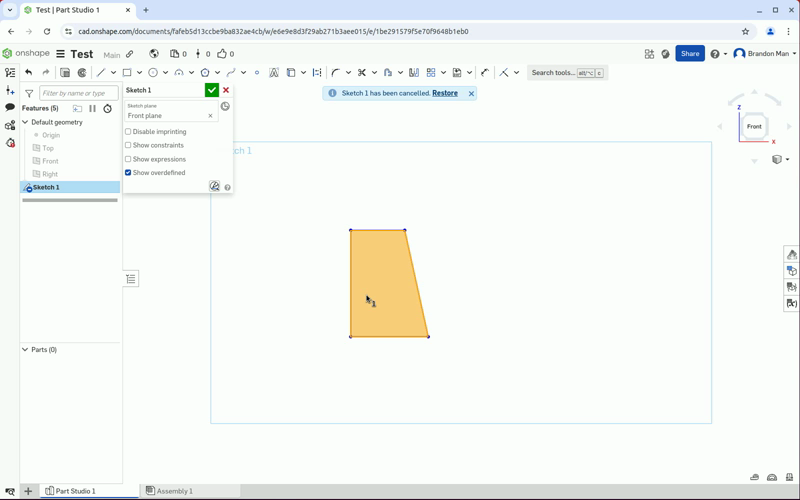
mouse_move(73, 352)
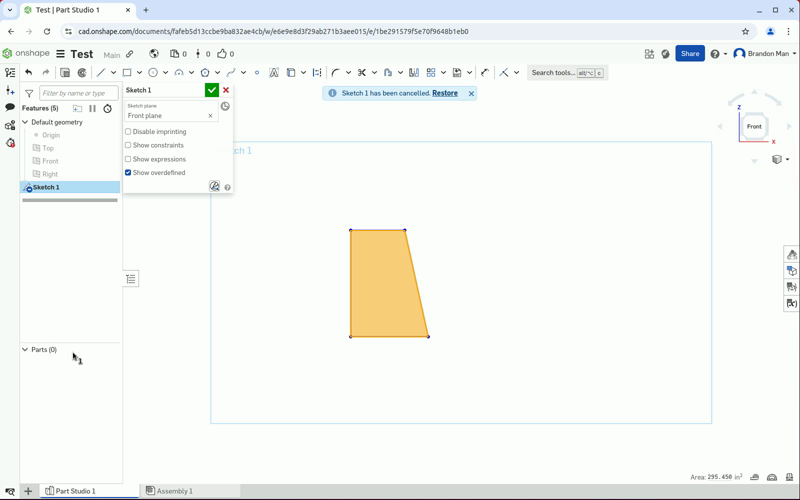
key(shift+y)
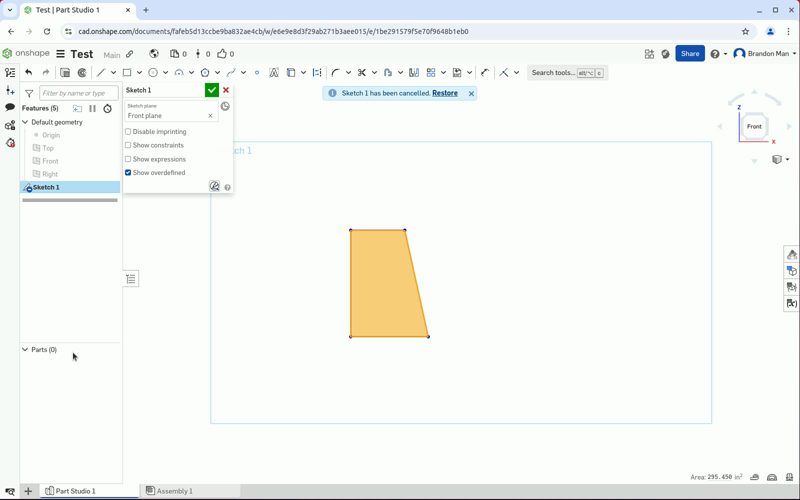
key(shift+e)
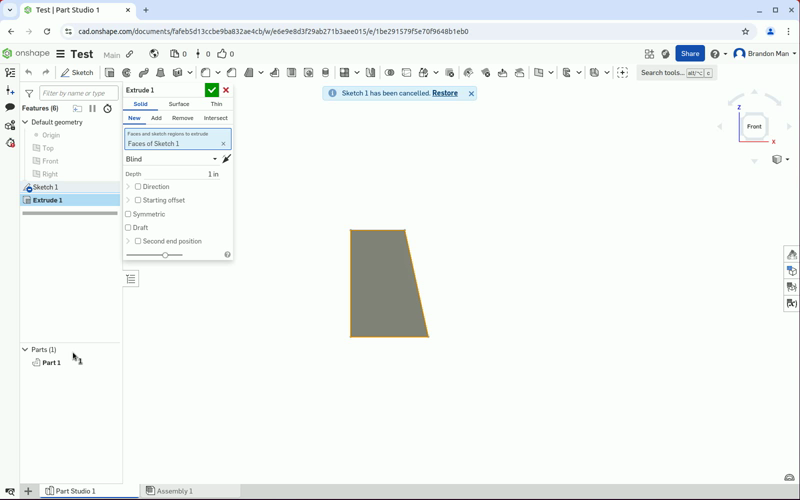
mouse_move(143, 106)
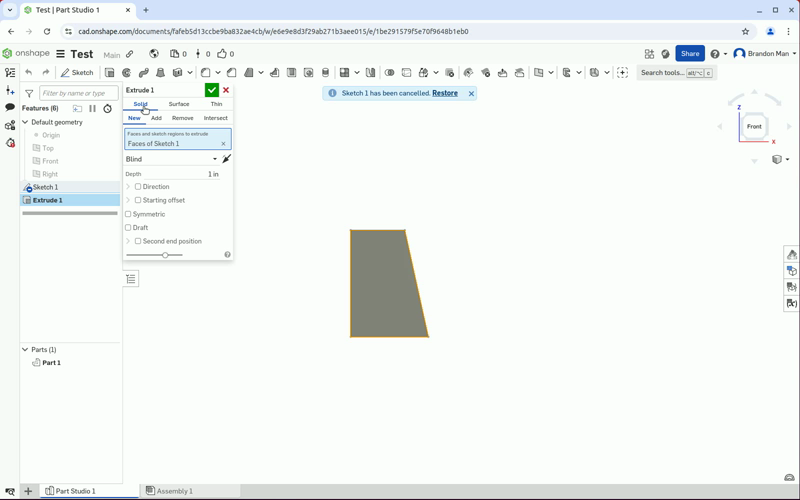
click(143, 106)
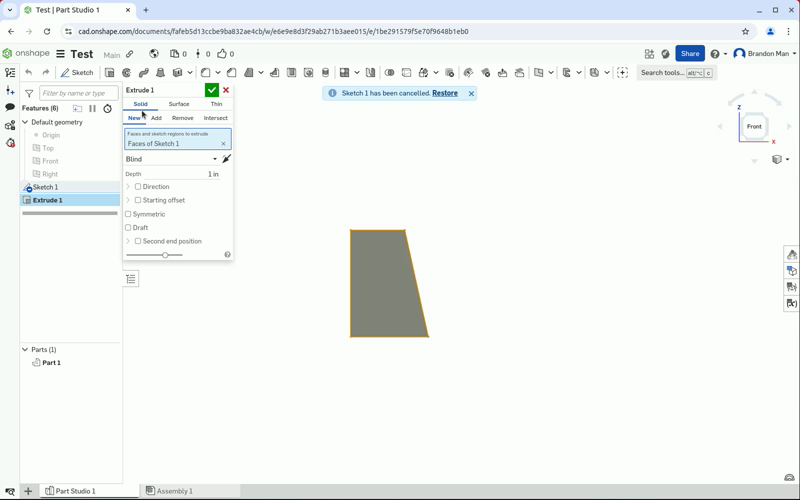
mouse_move(137, 120)
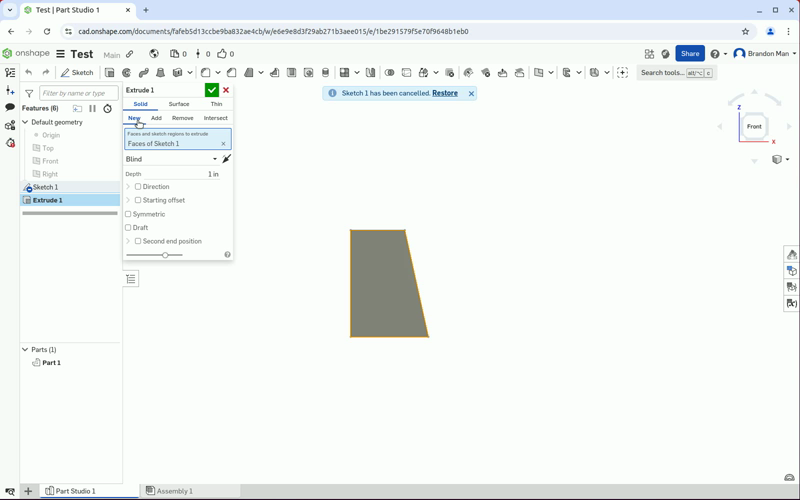
click(137, 120)
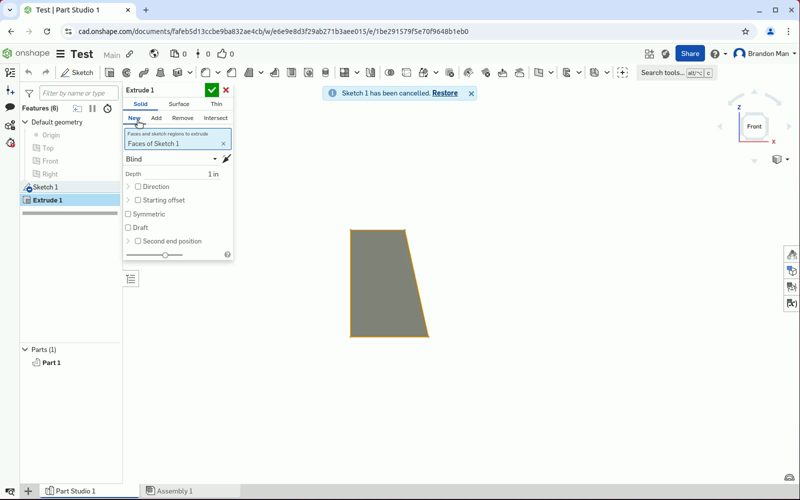
key(tab, 4)
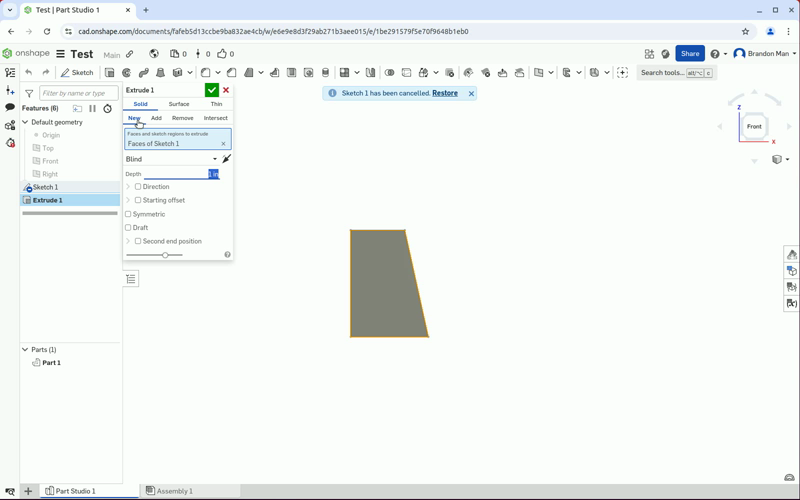
text(12.036)
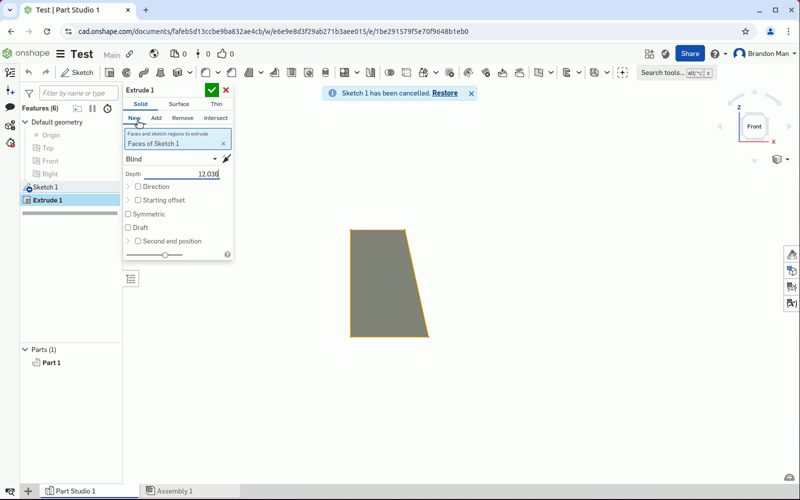
key(enter)
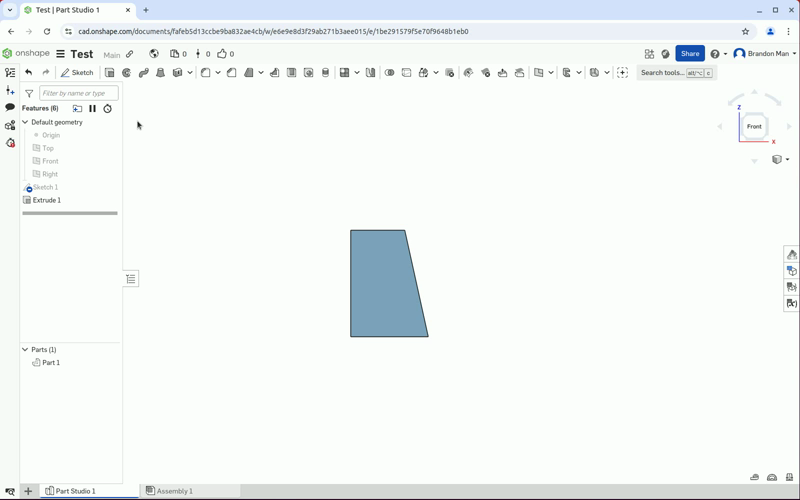
key(shift+h)
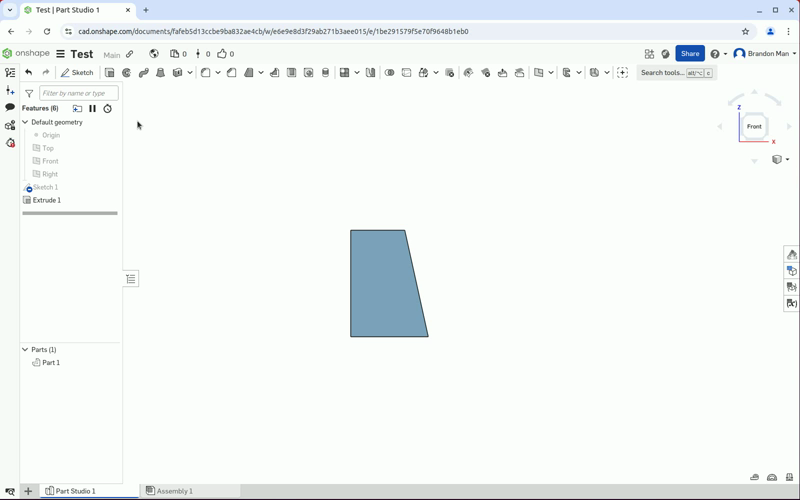
key(shift+h)
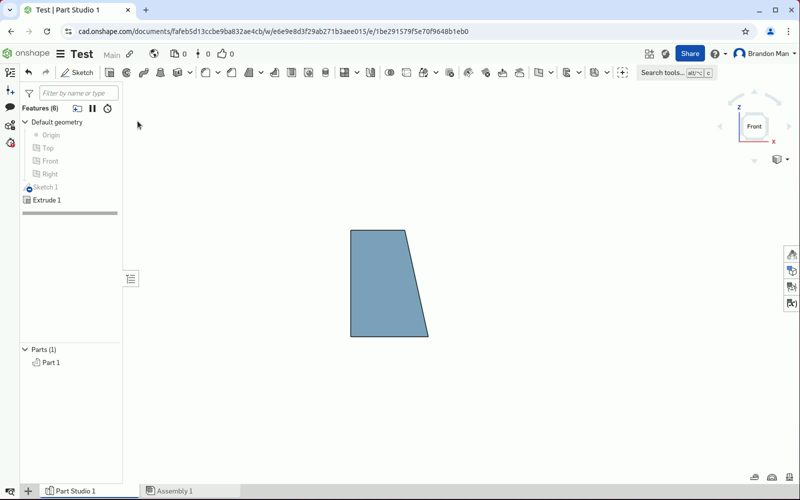
mouse_move(73, 189)
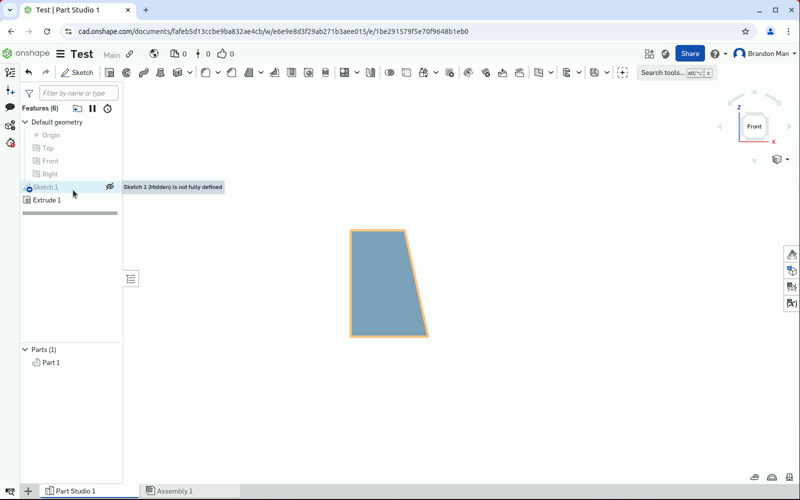
click(73, 189)
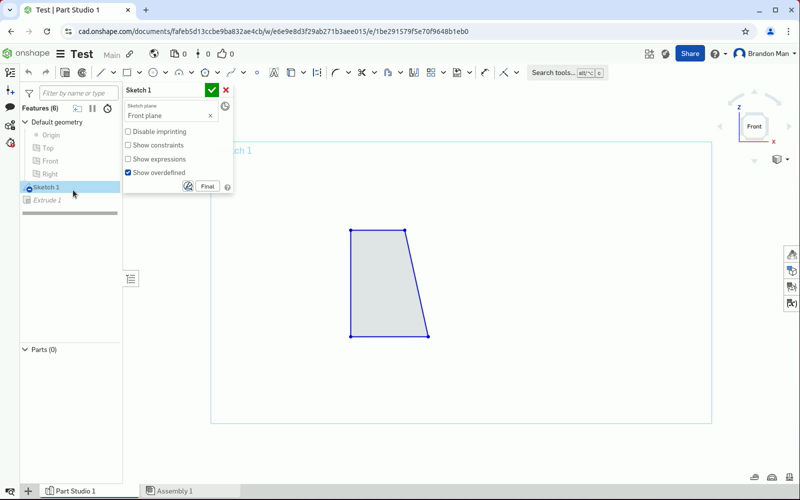
mouse_move(229, 92)
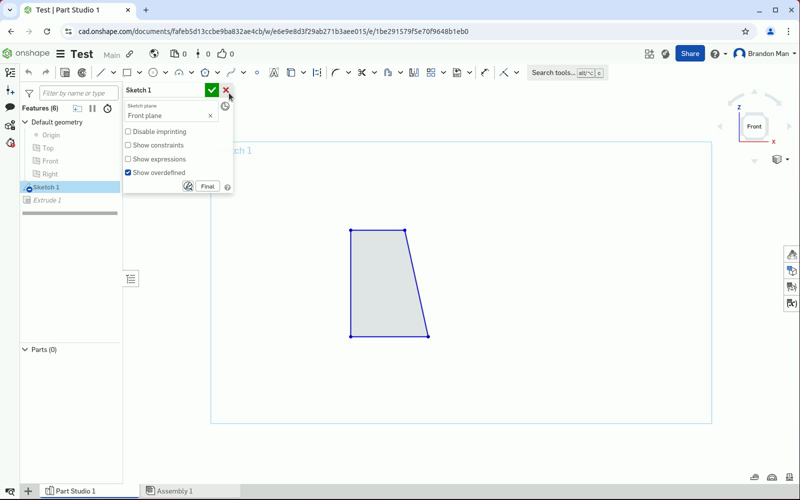
click(229, 92)
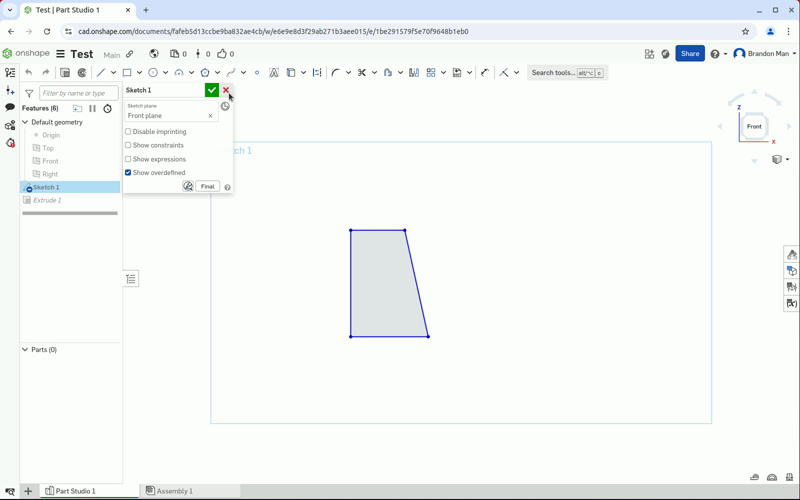
key(shift+s)
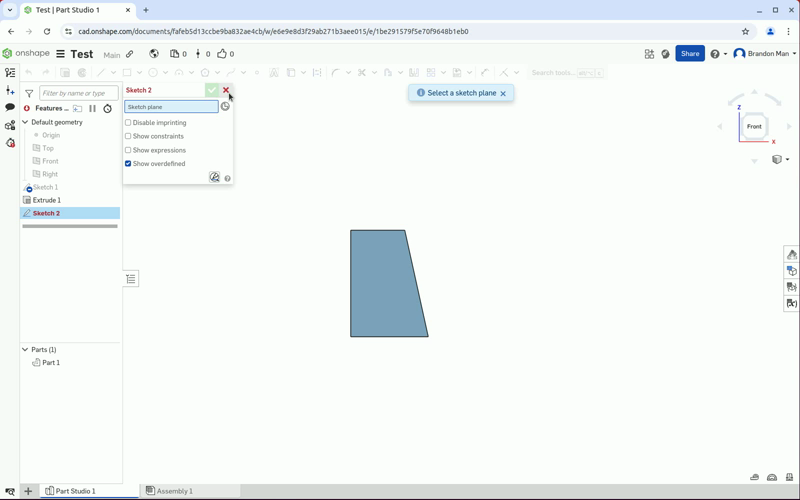
mouse_move(73, 163)
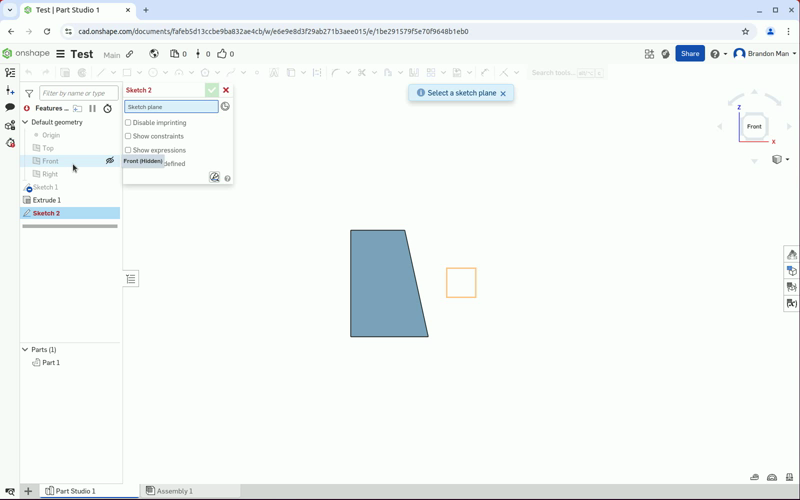
click(73, 163)
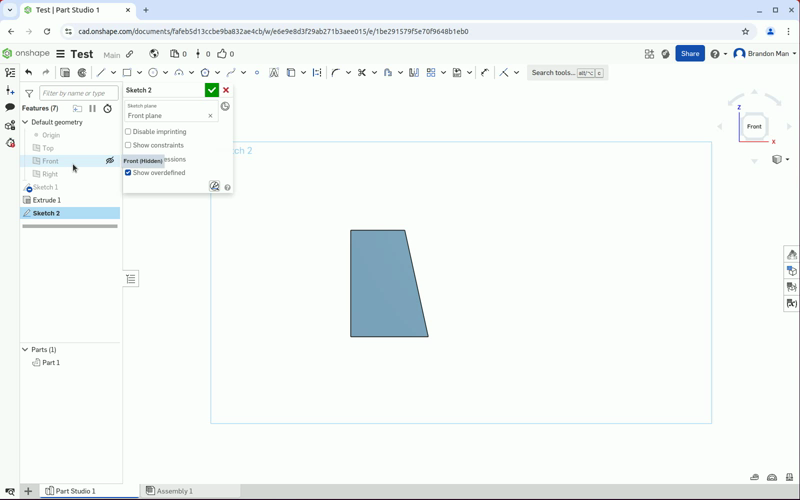
mouse_move(73, 352)
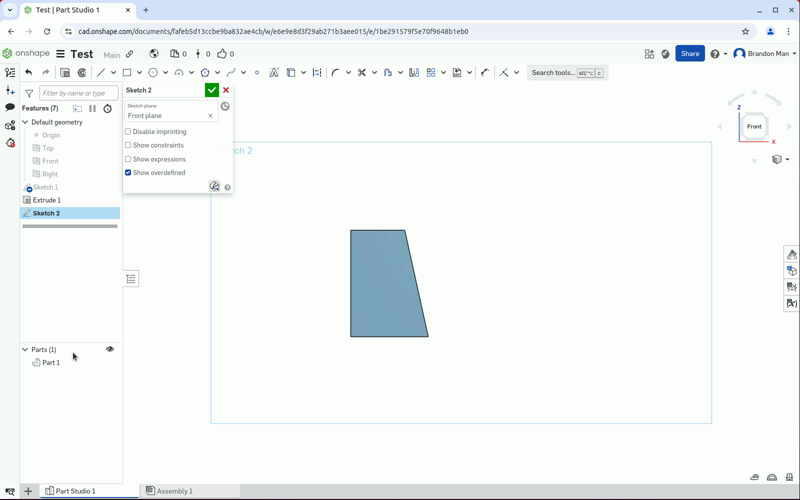
key(y)
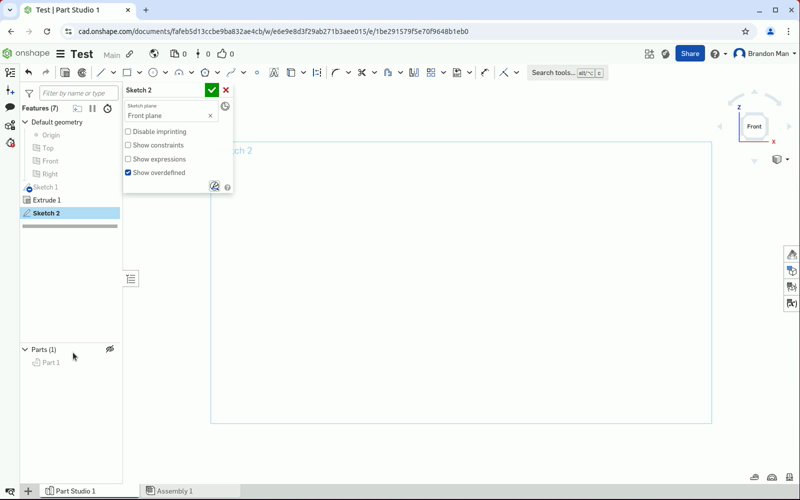
key(l)
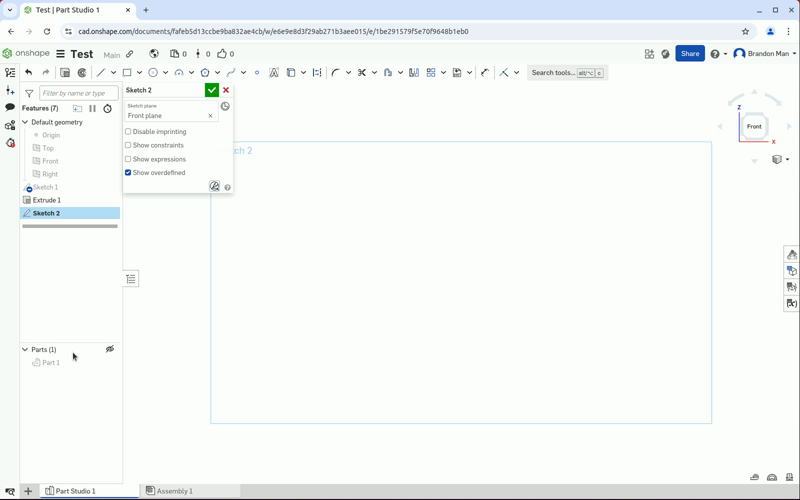
key_down(shift)
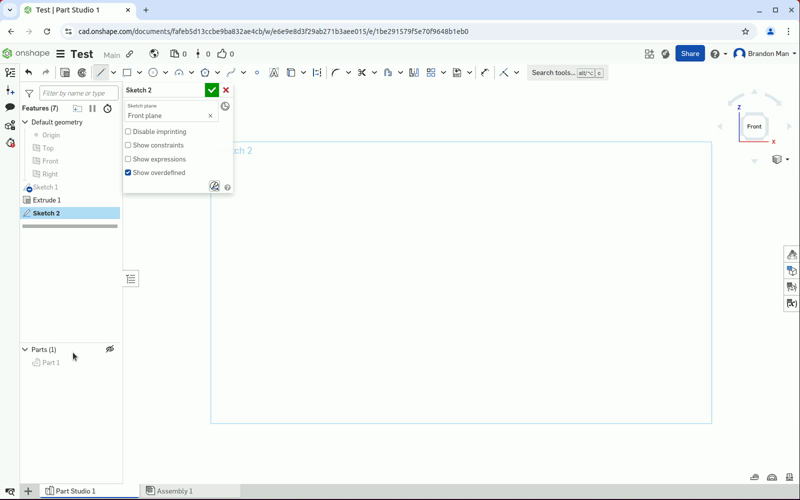
mouse_move(403, 230)
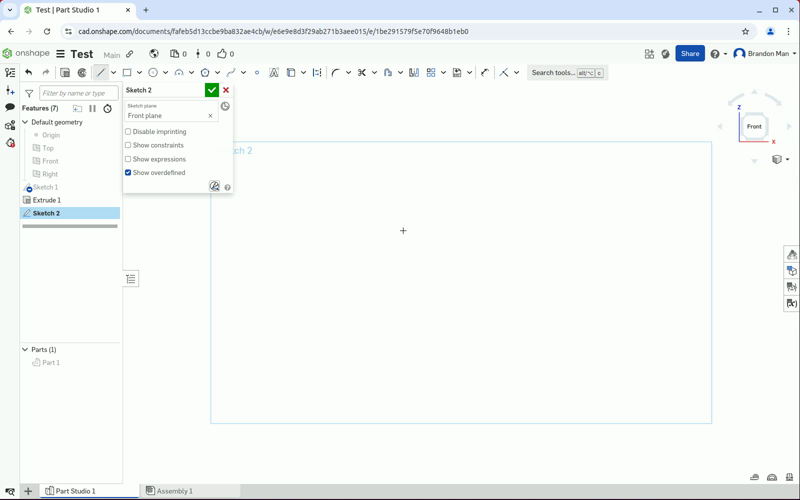
click(403, 230)
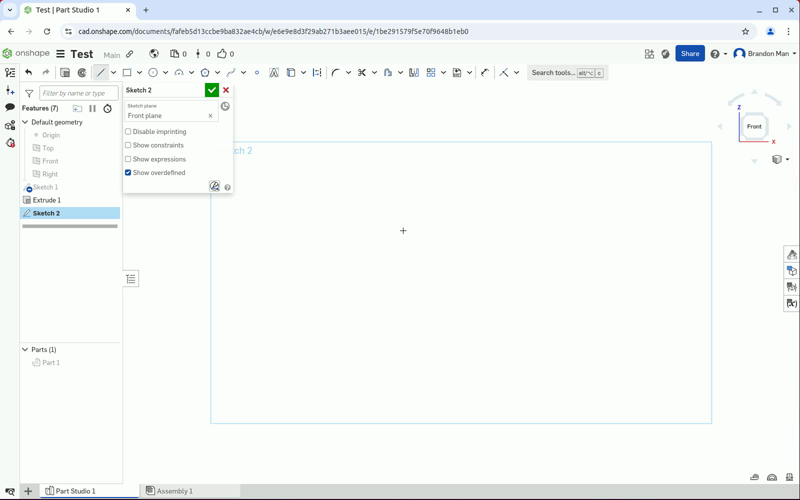
key_up(shift)
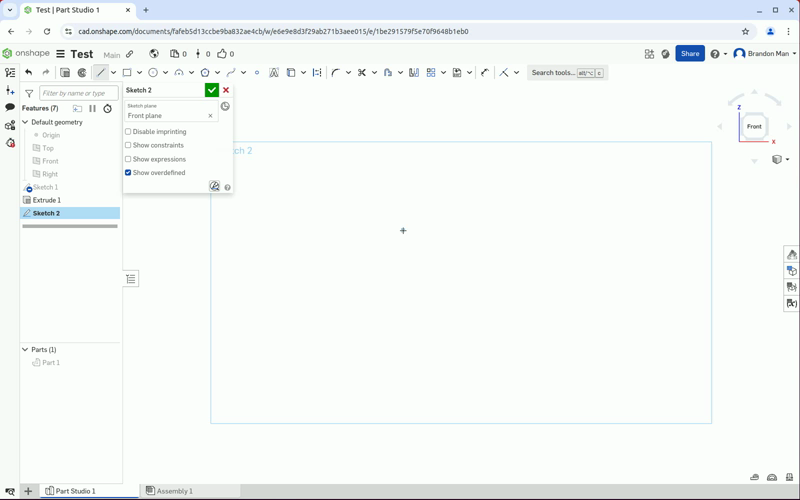
key_down(shift)
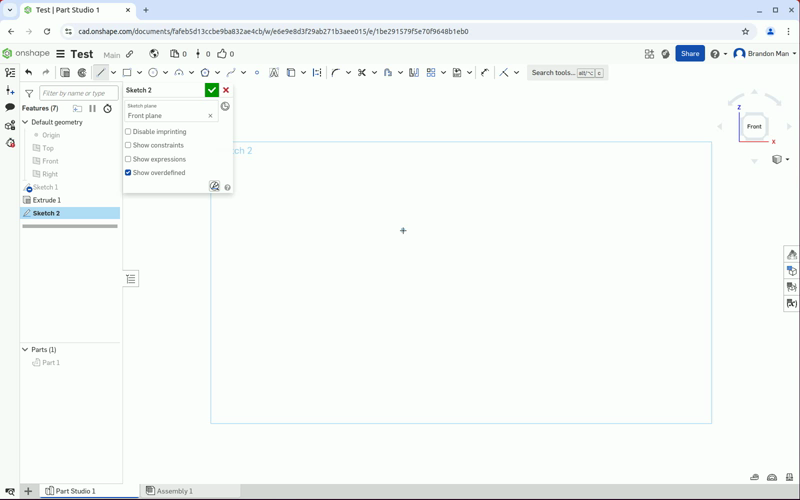
mouse_move(427, 336)
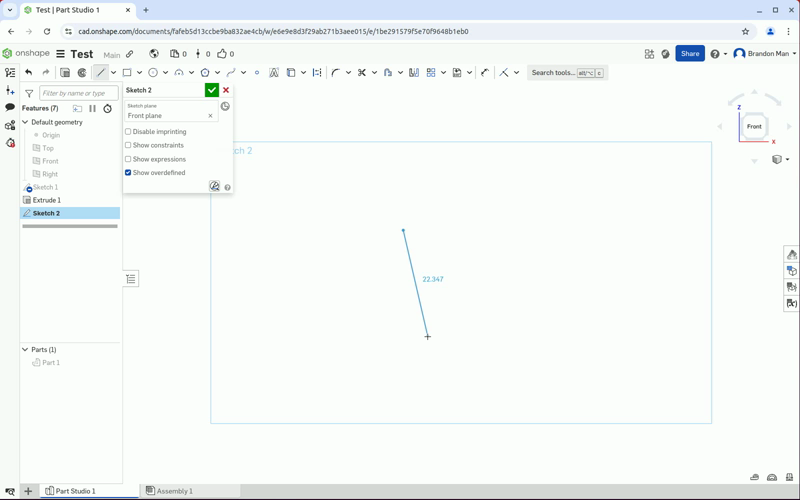
click(427, 336)
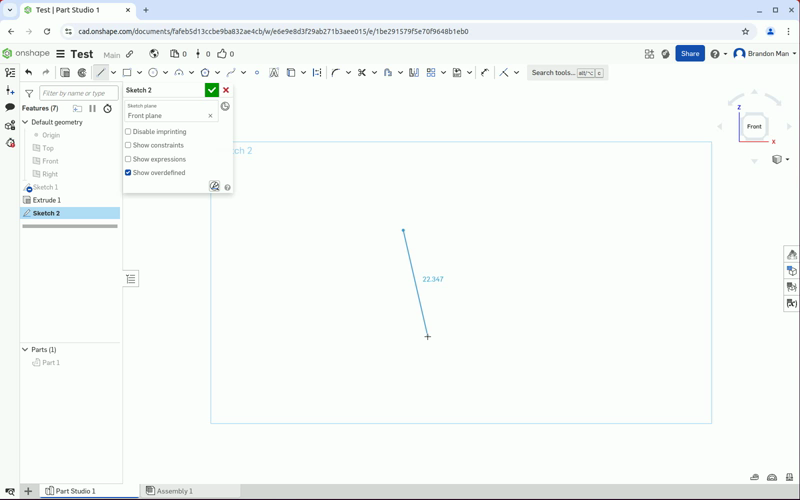
key_up(shift)
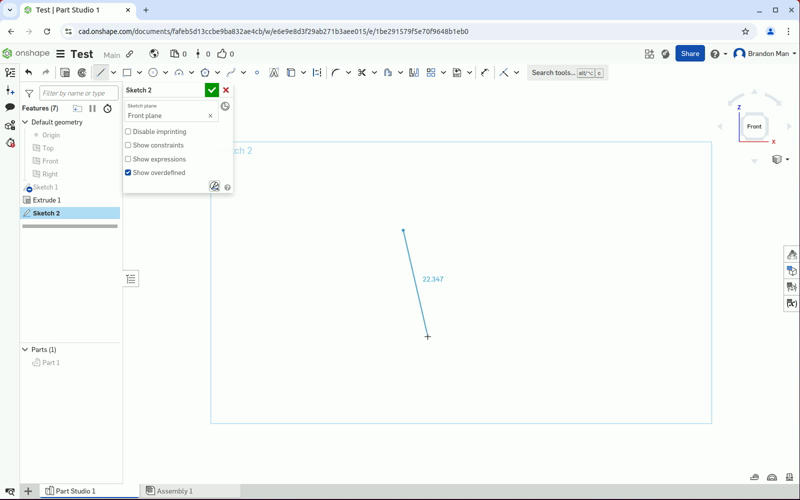
key_down(shift)
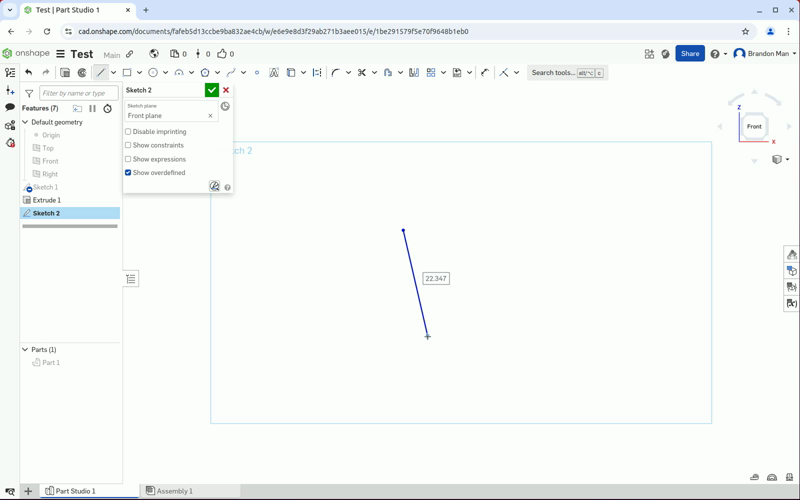
mouse_move(495, 336)
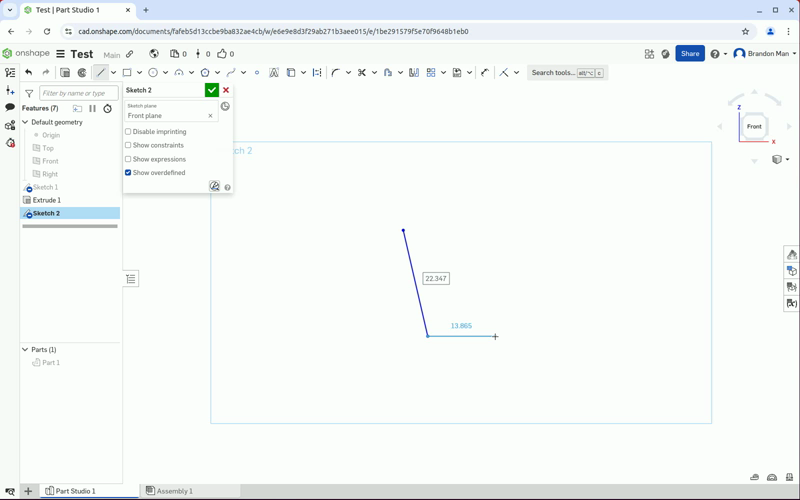
click(495, 336)
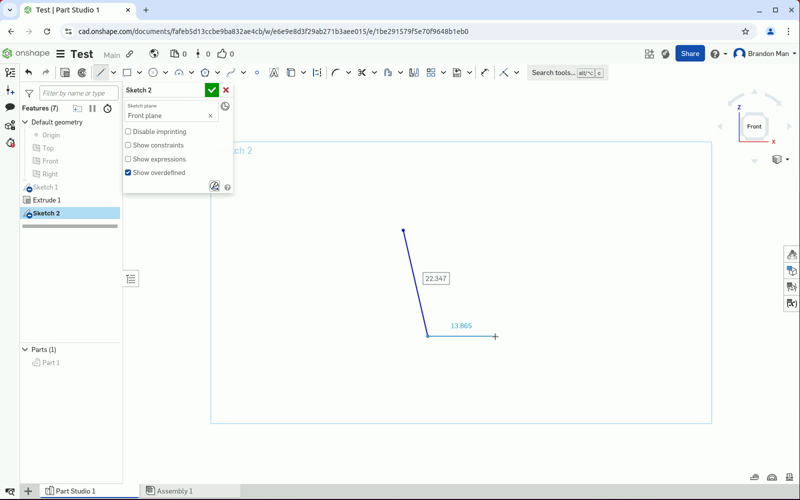
key_up(shift)
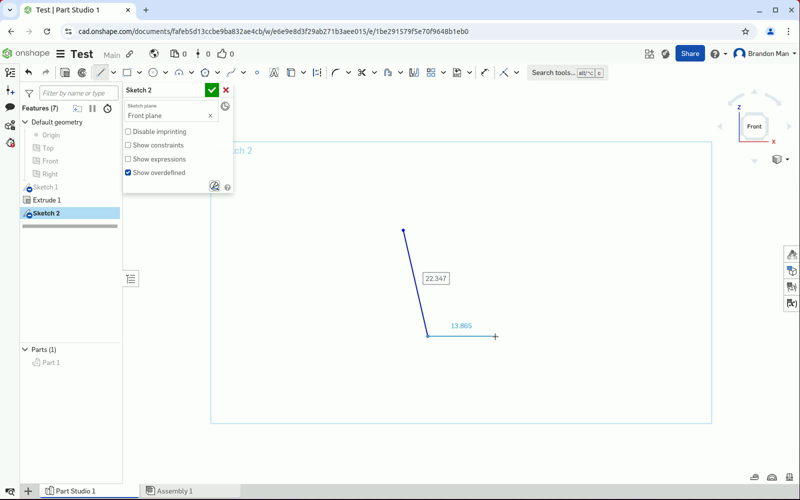
key_down(shift)
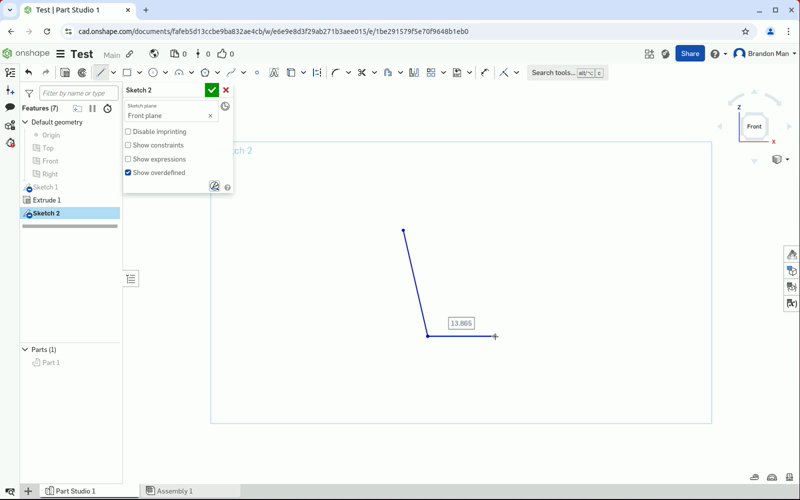
mouse_move(519, 230)
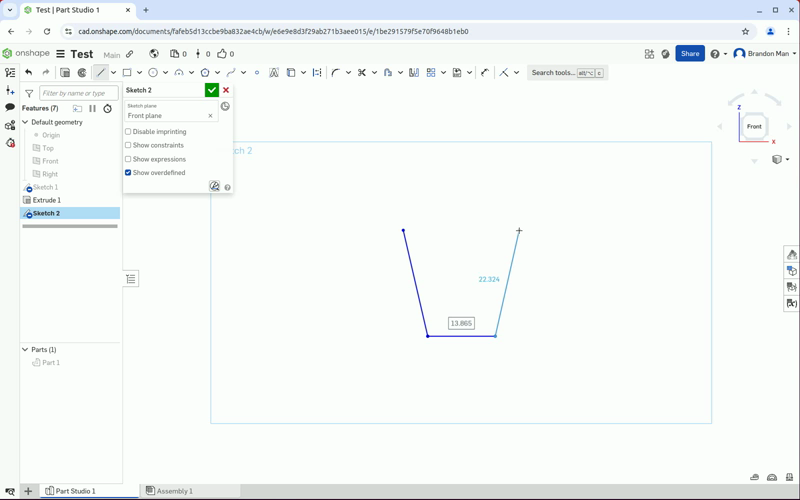
click(519, 230)
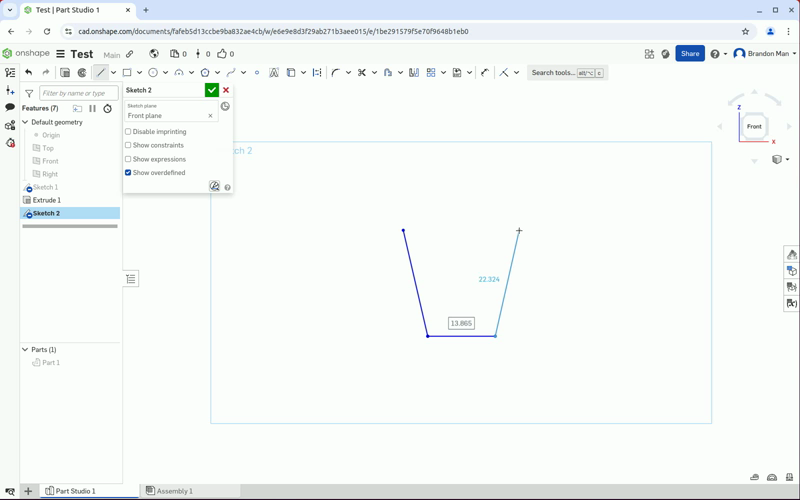
key_up(shift)
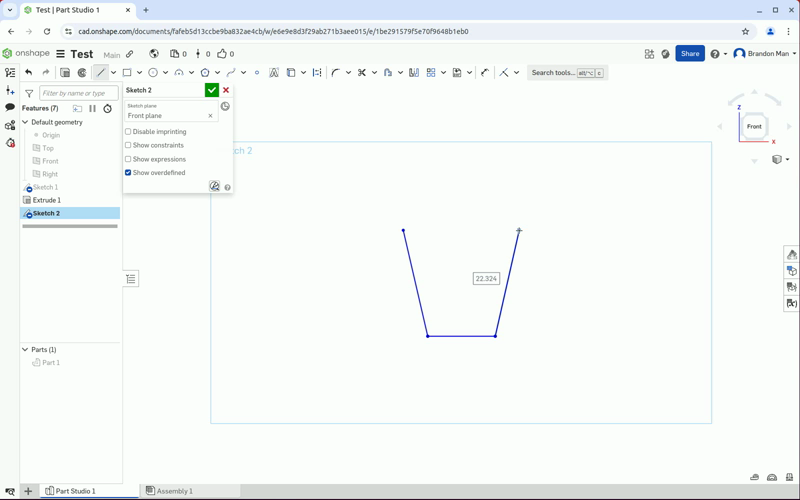
key_down(shift)
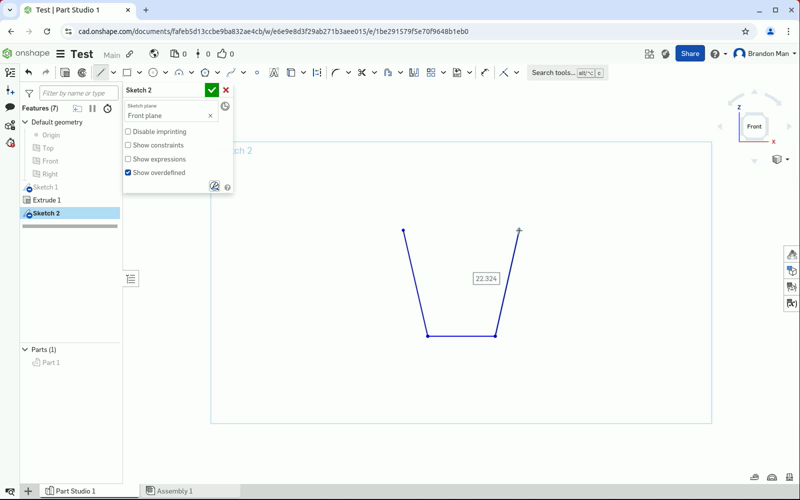
mouse_move(403, 230)
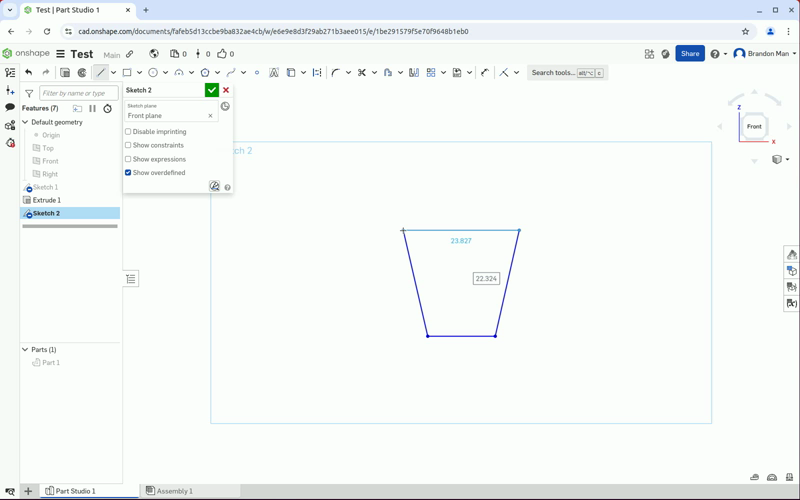
key_up(shift)
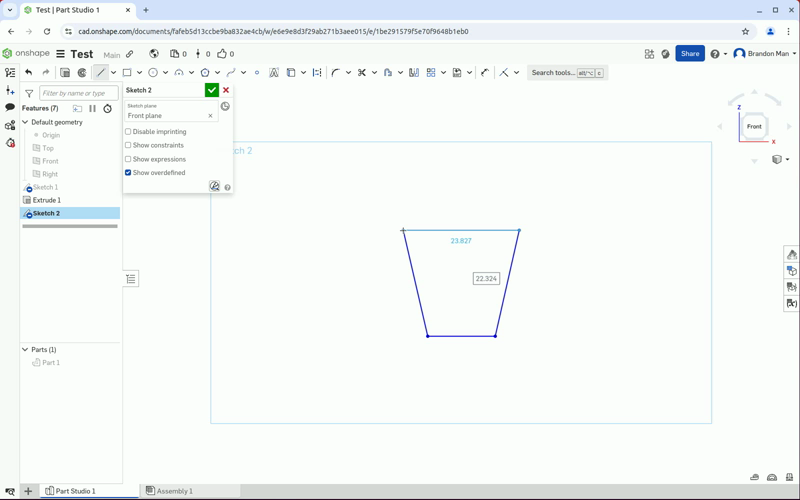
click(403, 230)
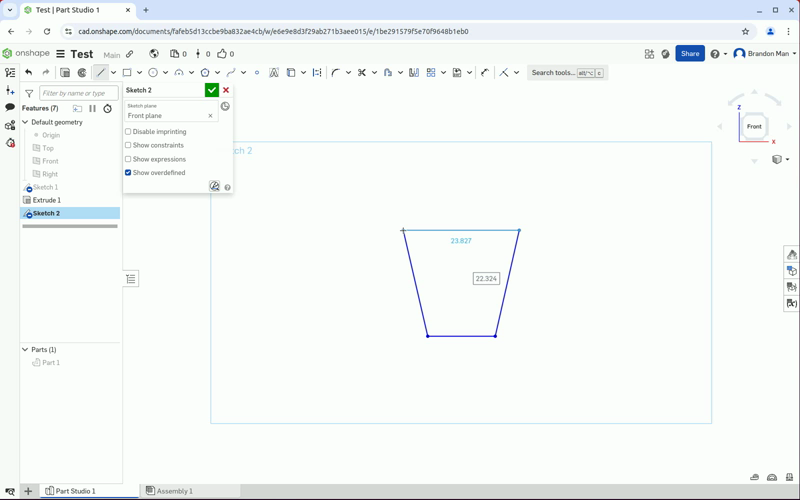
key(esc)
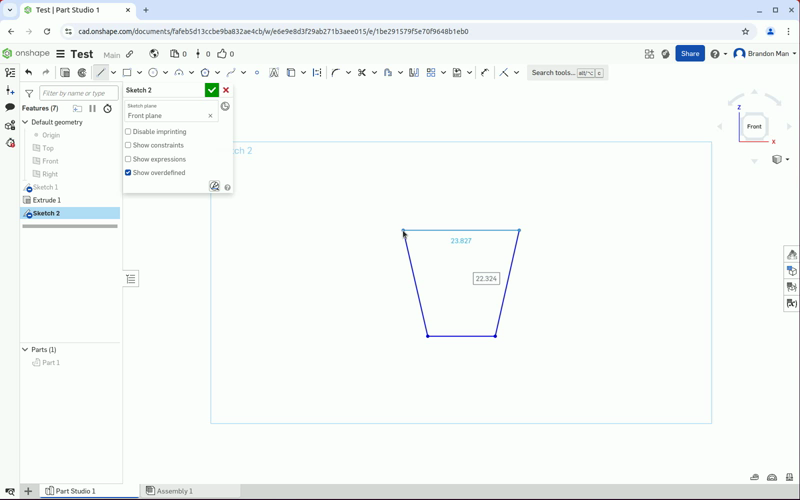
mouse_move(425, 279)
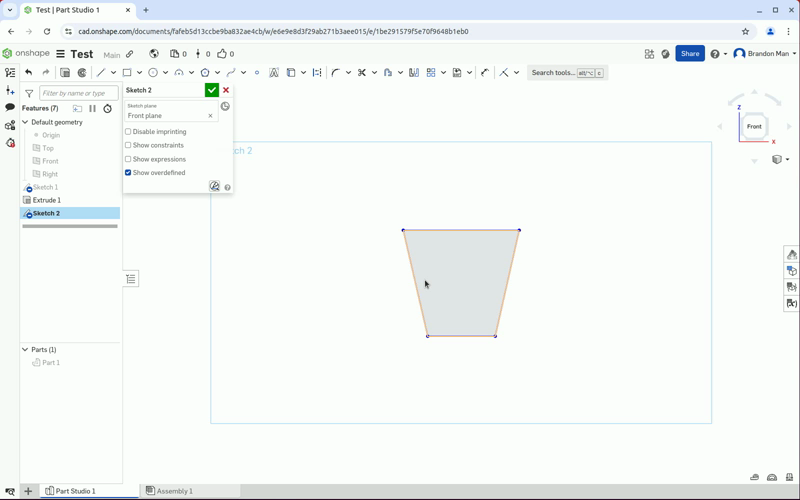
click(425, 279)
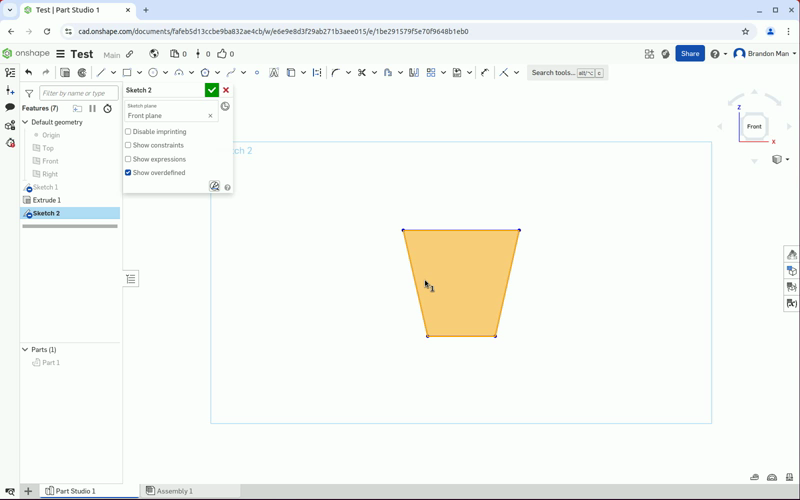
mouse_move(73, 352)
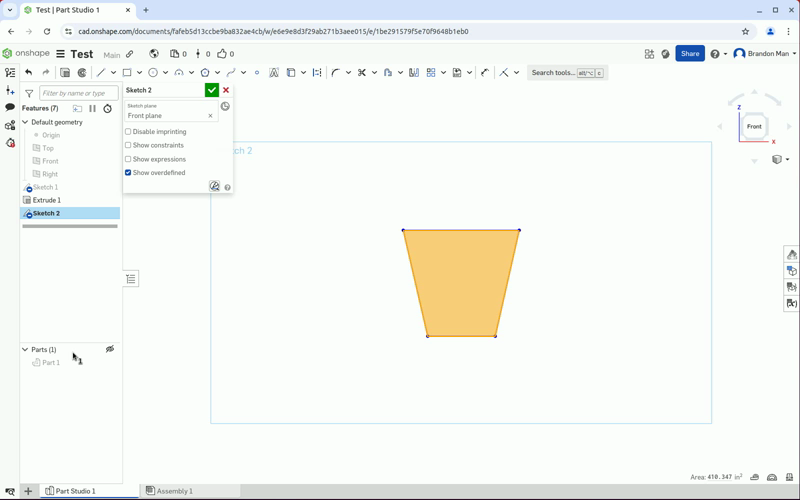
key(shift+y)
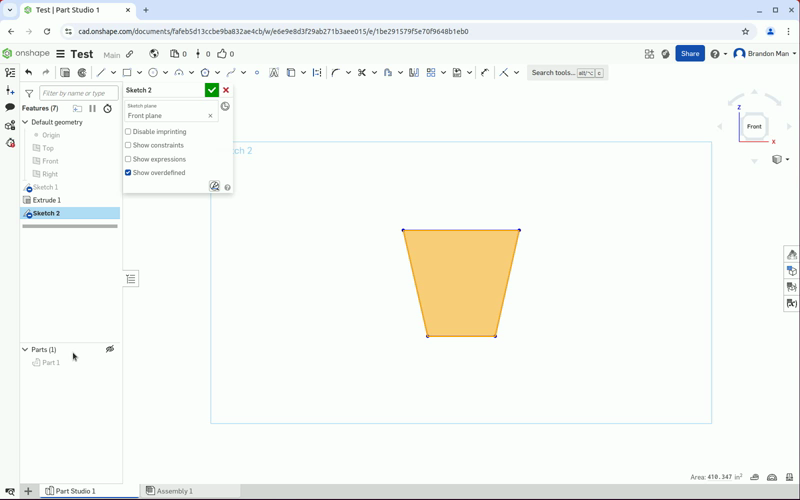
key(shift+e)
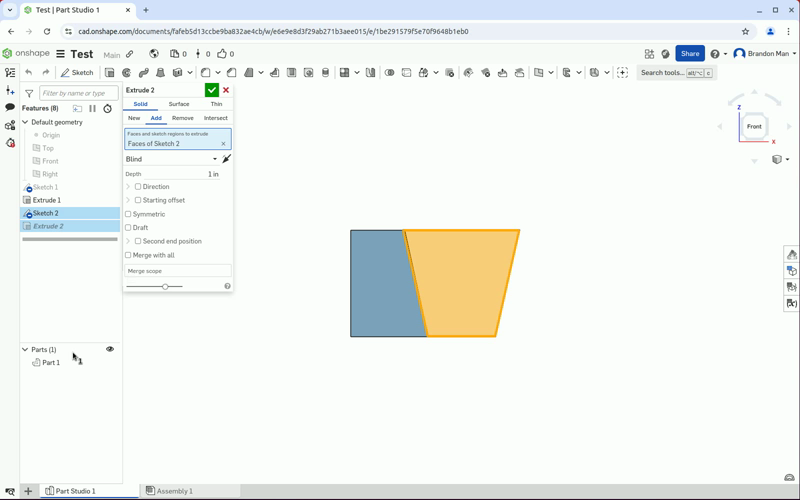
mouse_move(143, 106)
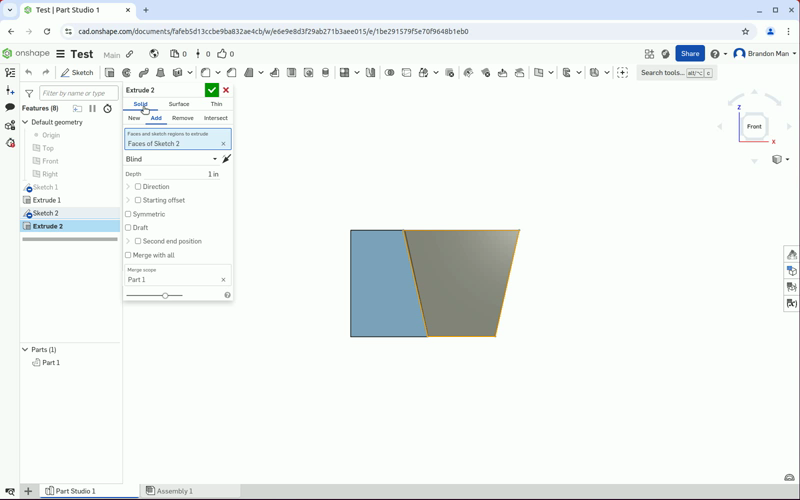
click(143, 106)
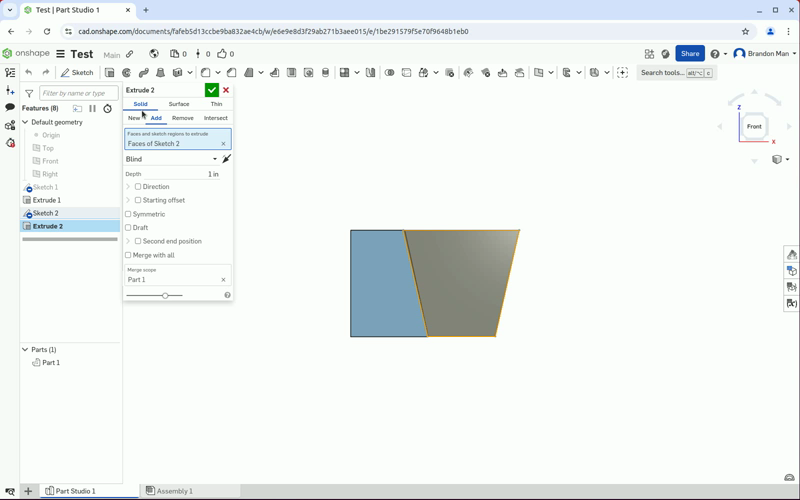
mouse_move(137, 120)
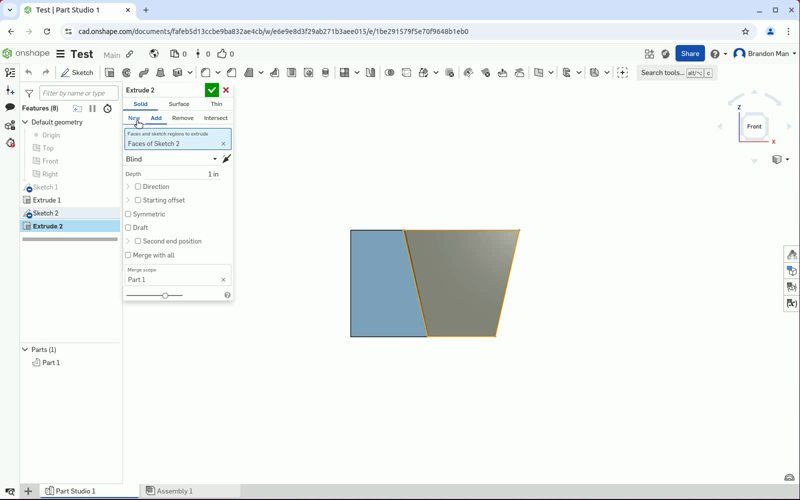
click(137, 120)
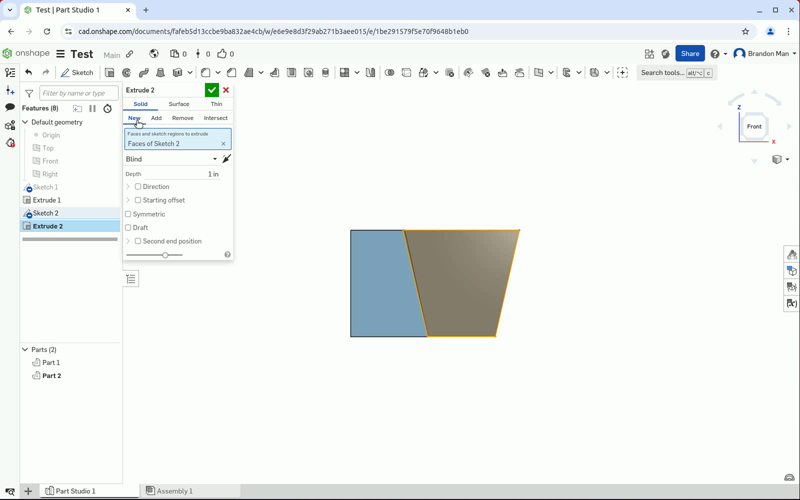
key(tab, 4)
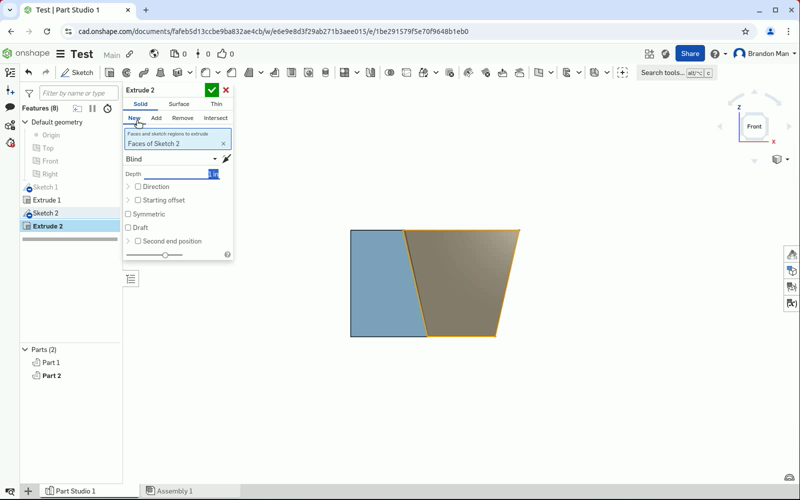
text(6.018)
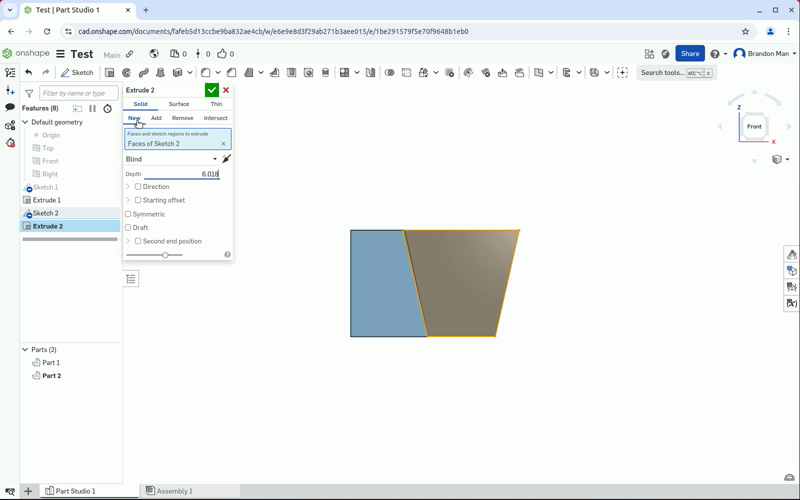
key(enter)
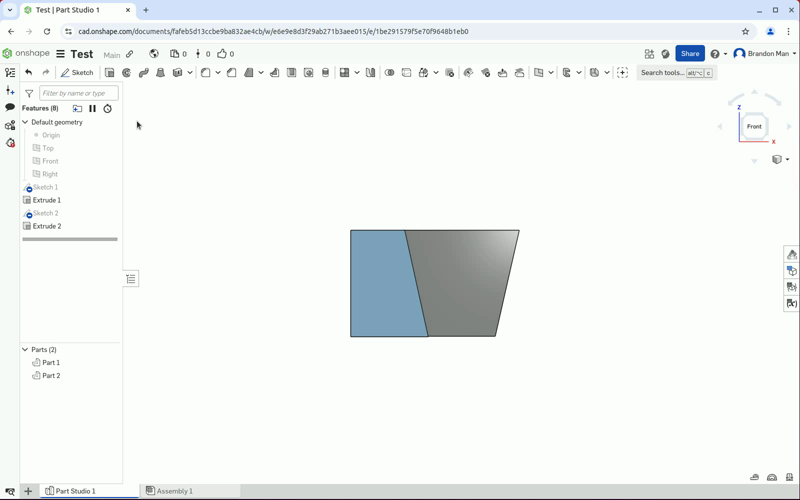
key(shift+h)
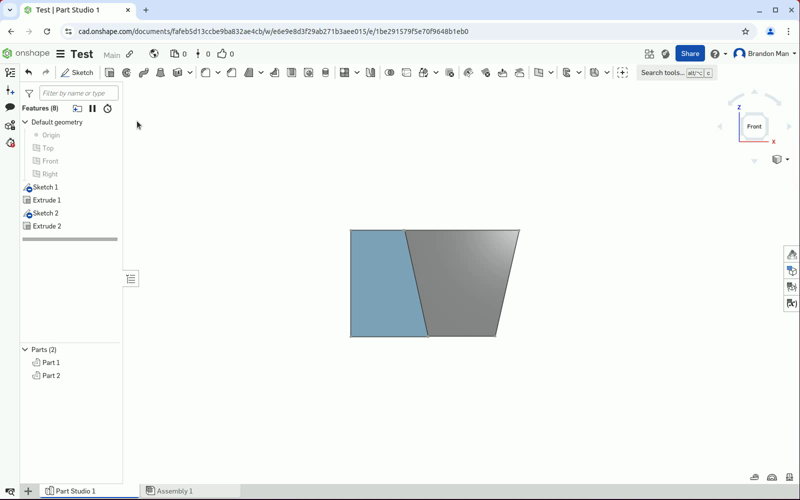
key(shift+h)
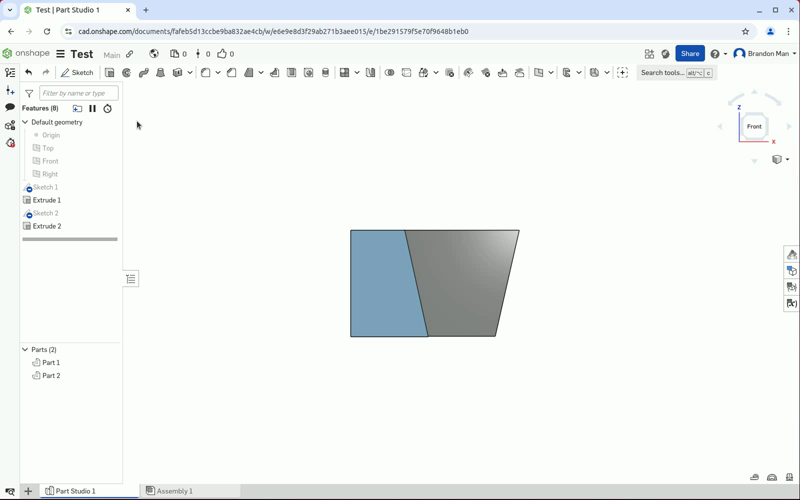
mouse_move(73, 189)
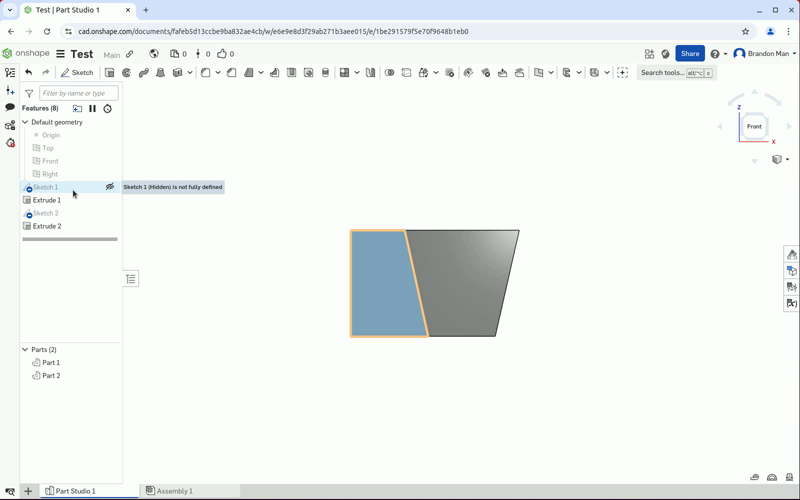
click(73, 189)
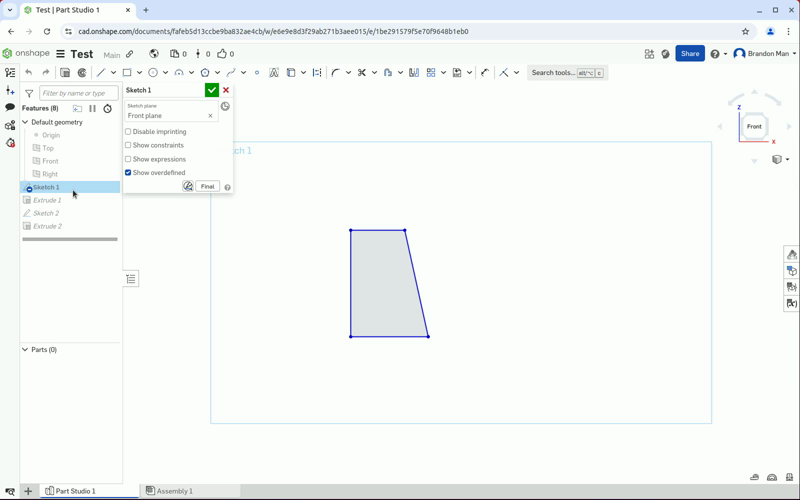
mouse_move(229, 92)
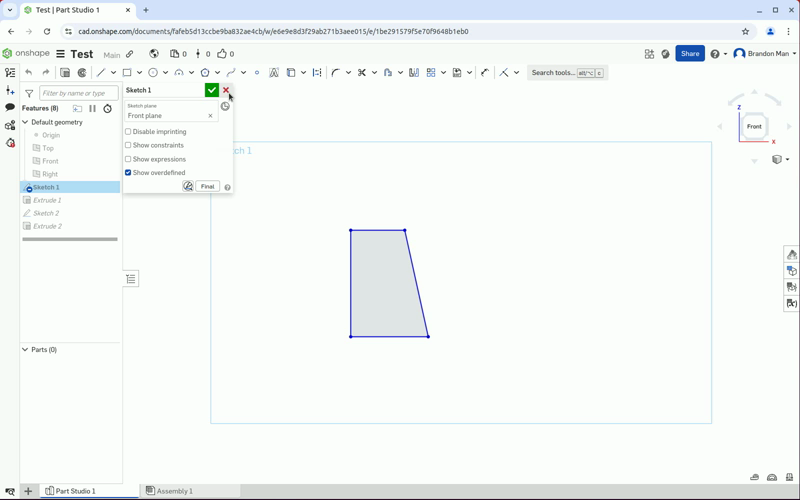
click(229, 92)
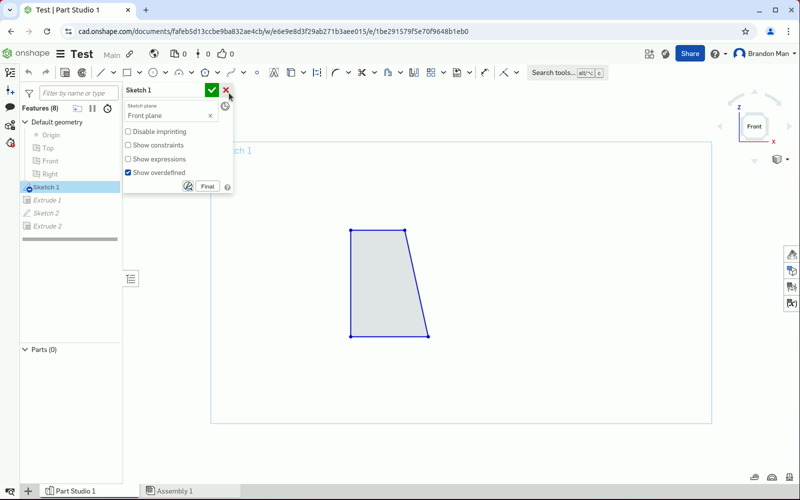
key(shift+s)
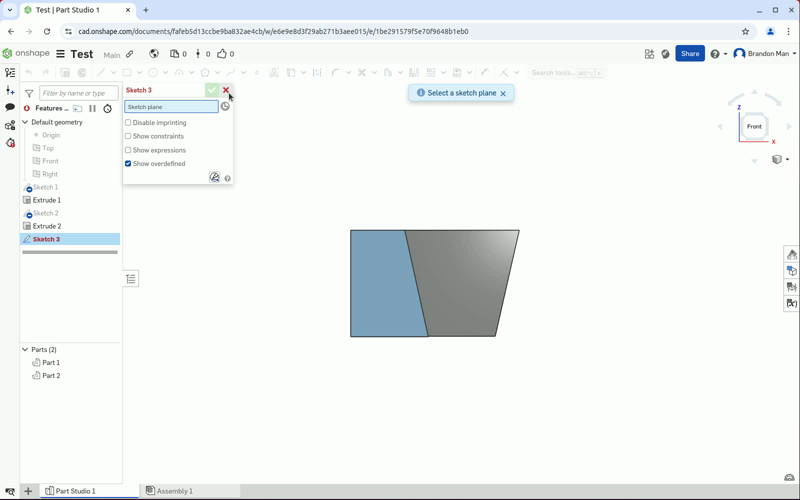
mouse_move(73, 163)
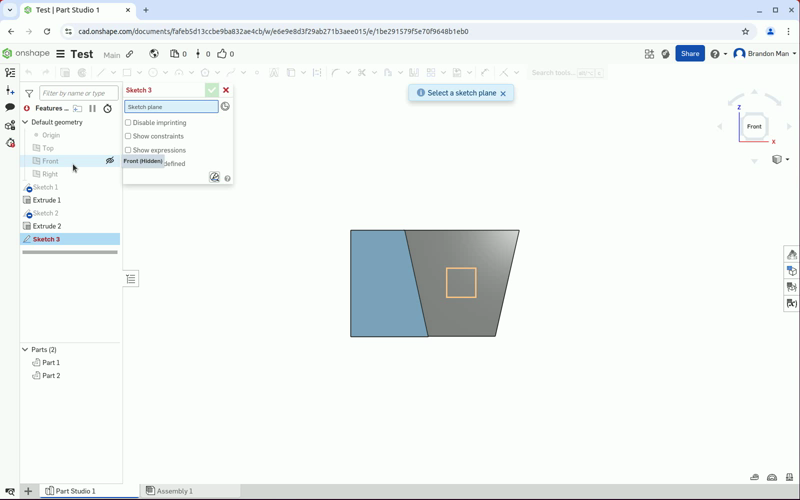
click(73, 163)
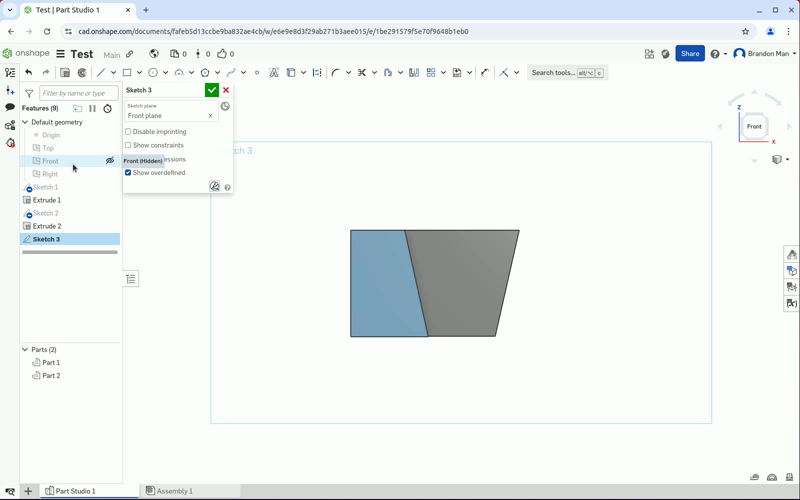
mouse_move(73, 352)
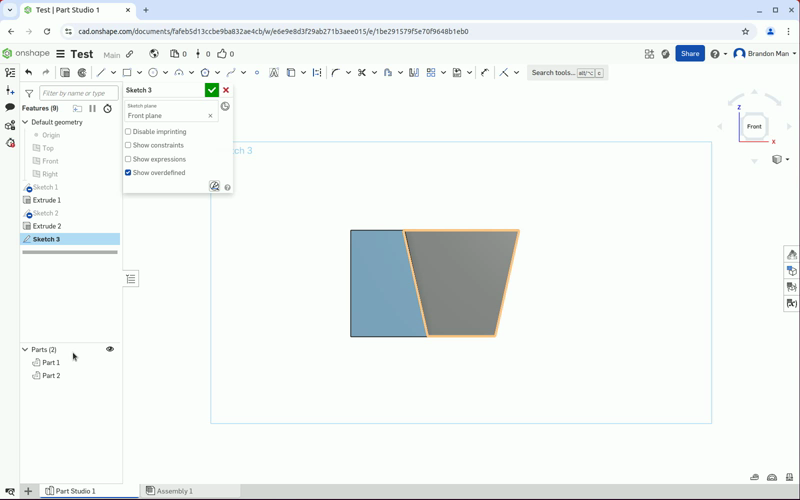
key(y)
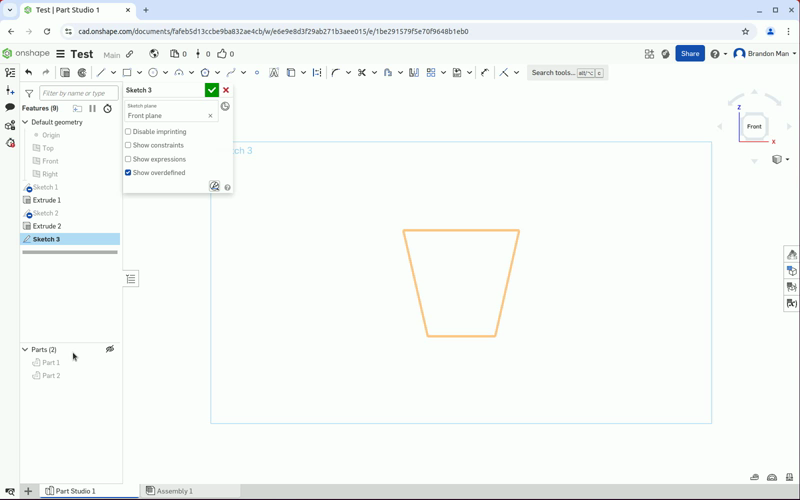
key(l)
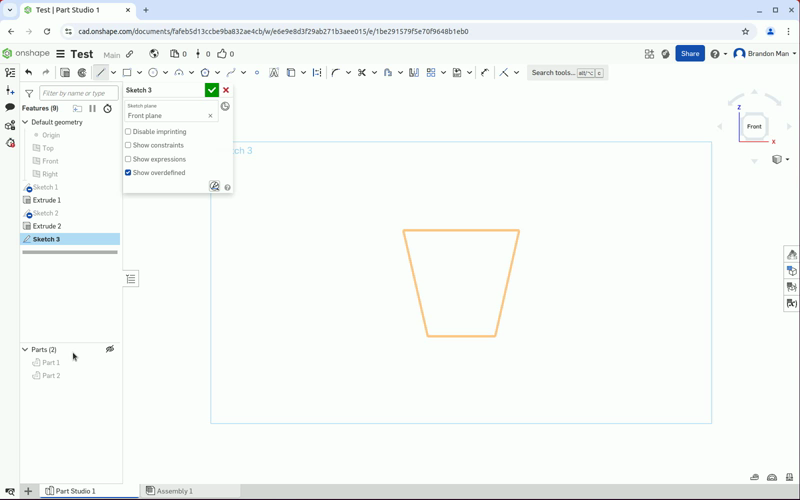
key_down(shift)
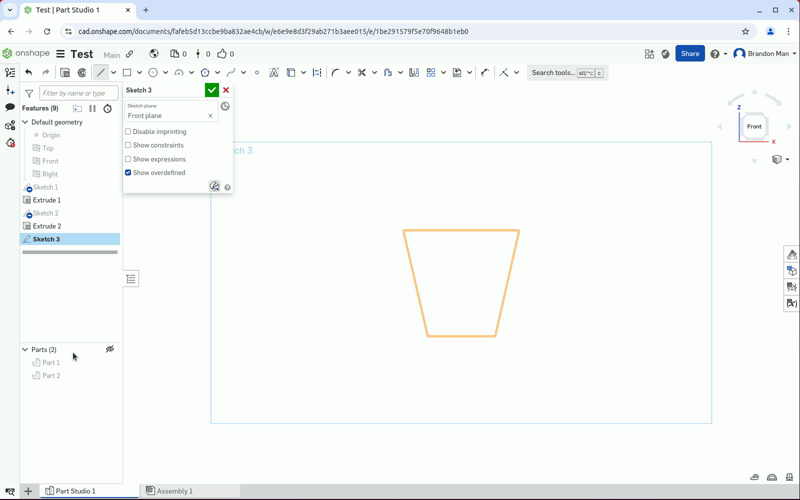
mouse_move(495, 336)
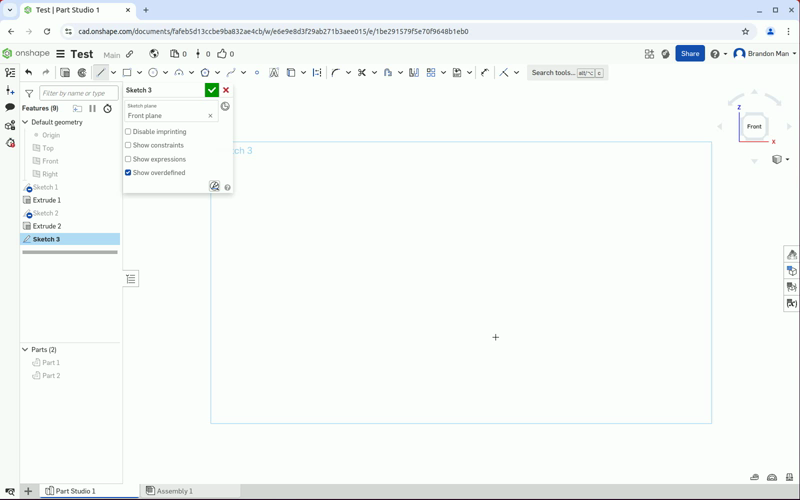
click(495, 336)
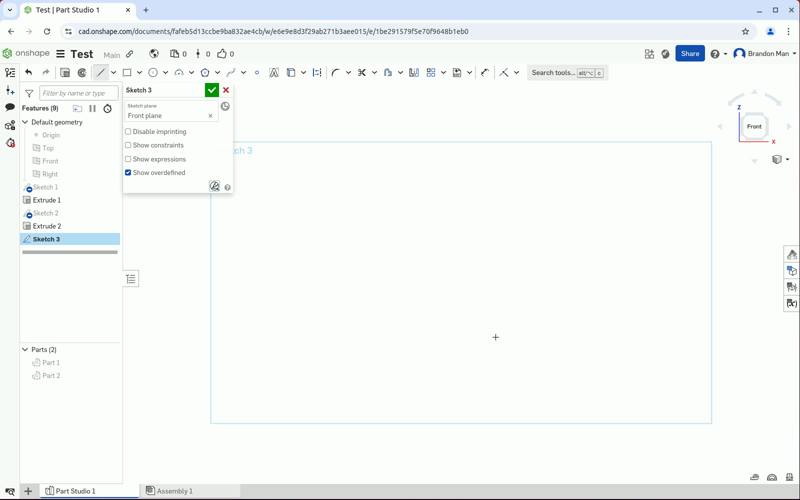
key_up(shift)
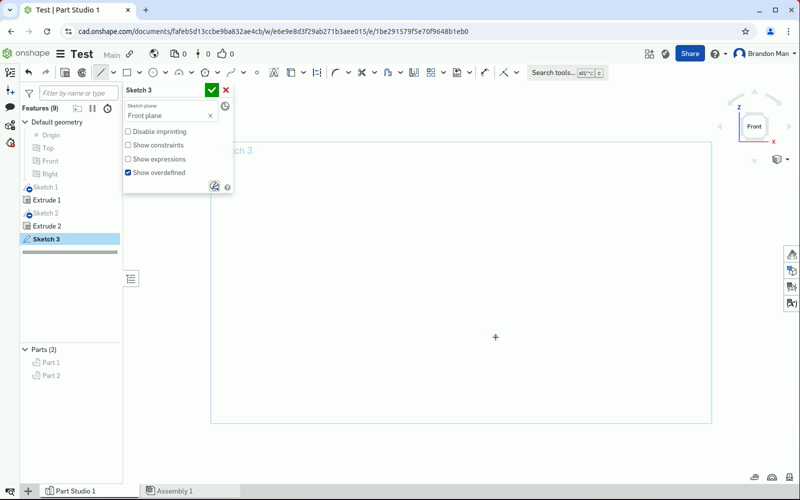
key_down(shift)
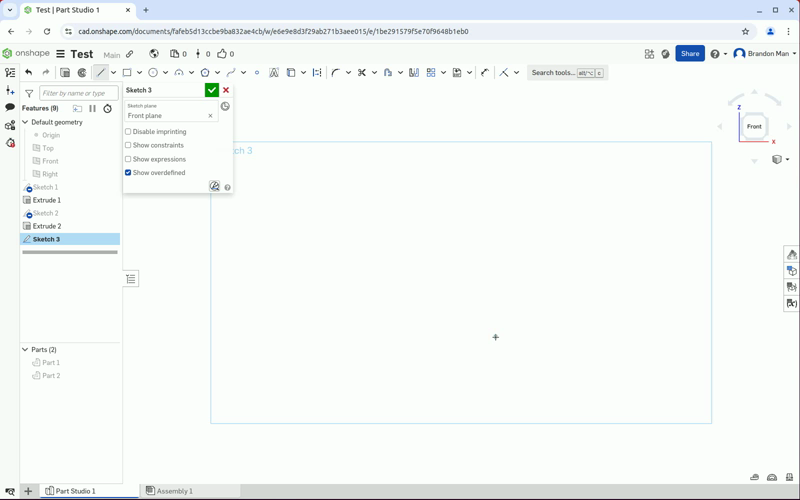
mouse_move(573, 336)
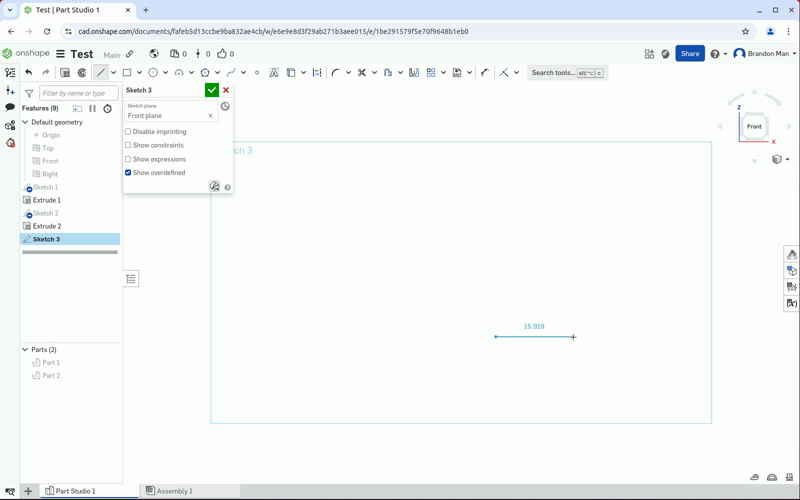
click(573, 336)
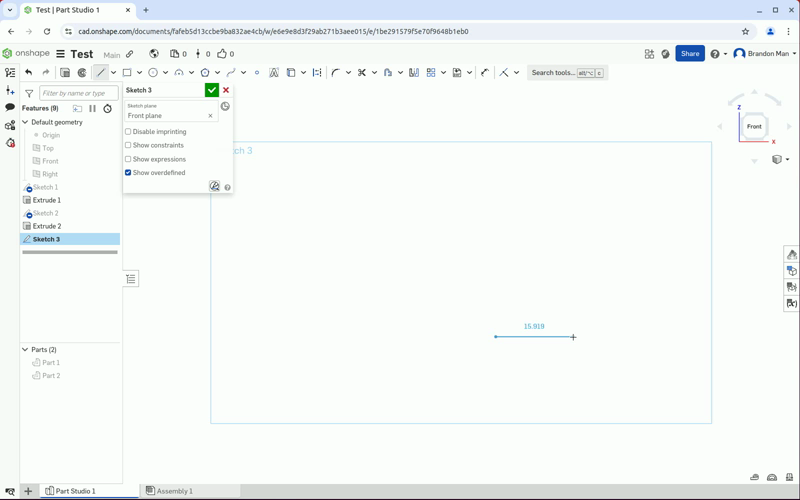
key_up(shift)
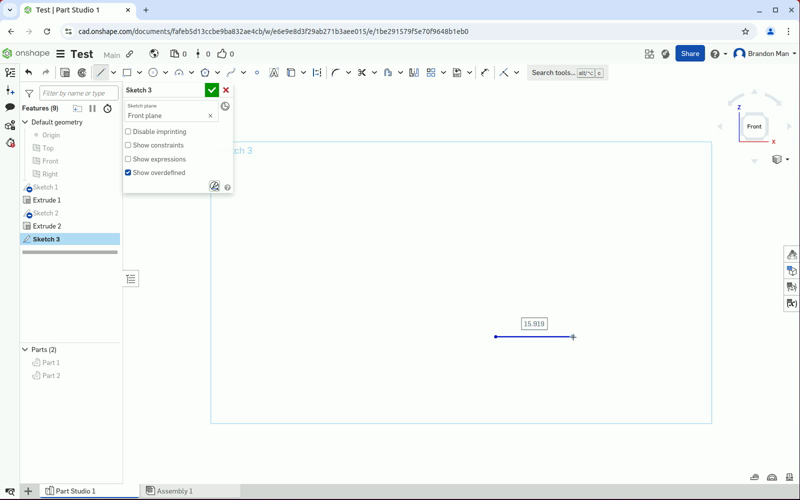
key_down(shift)
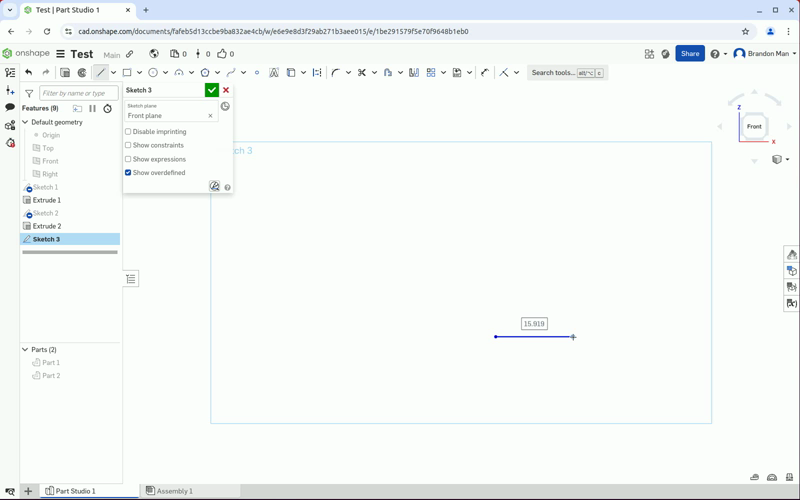
mouse_move(573, 230)
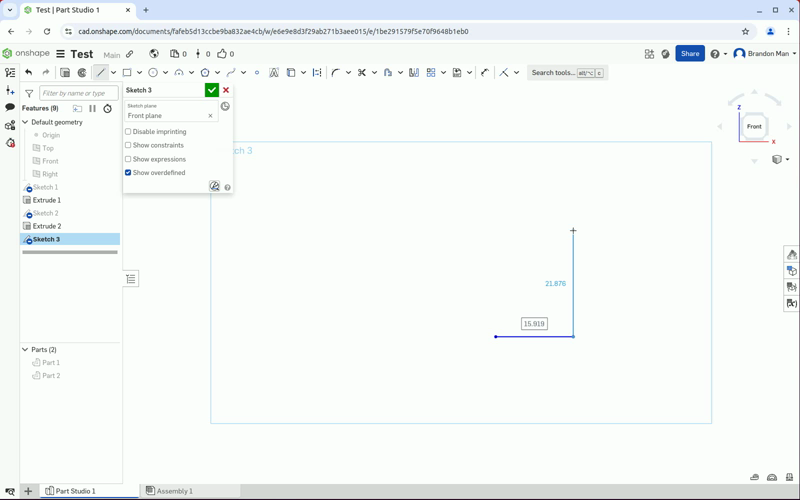
click(573, 230)
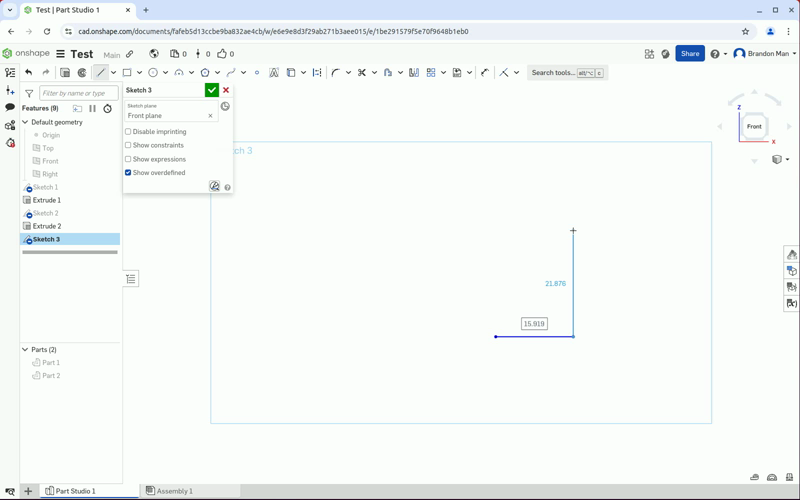
key_up(shift)
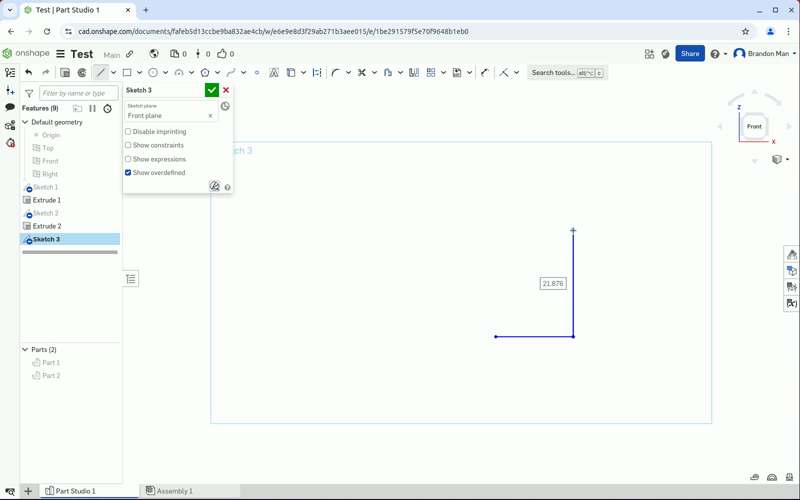
key_down(shift)
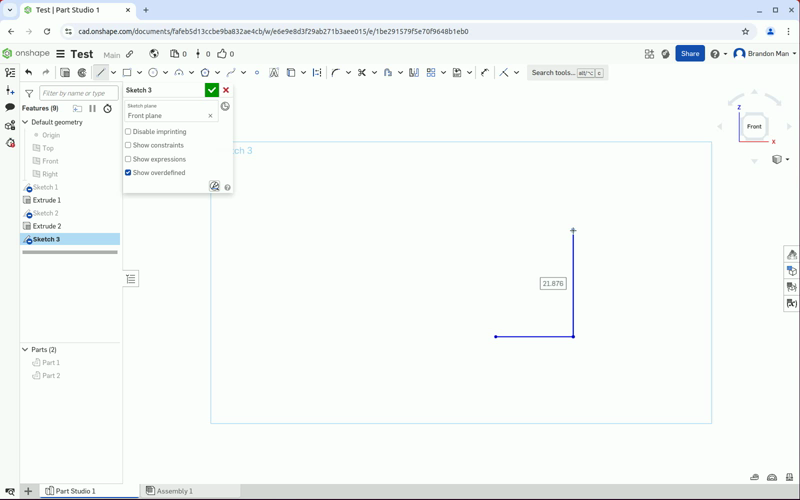
mouse_move(589, 230)
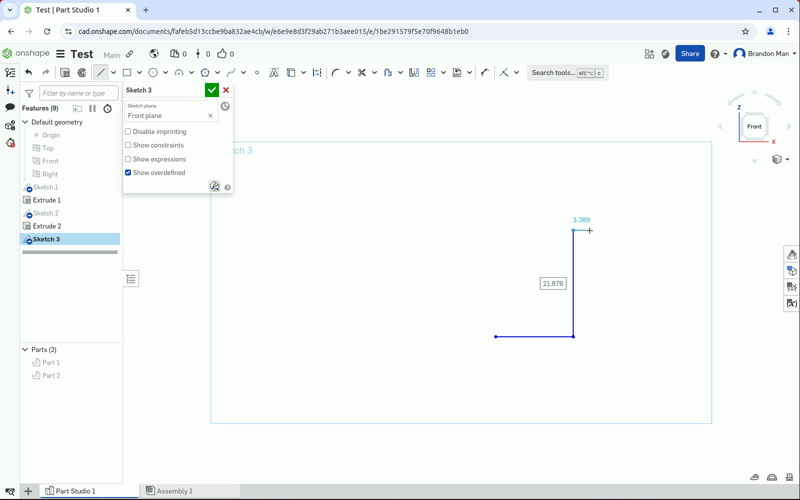
mouse_move(520, 230)
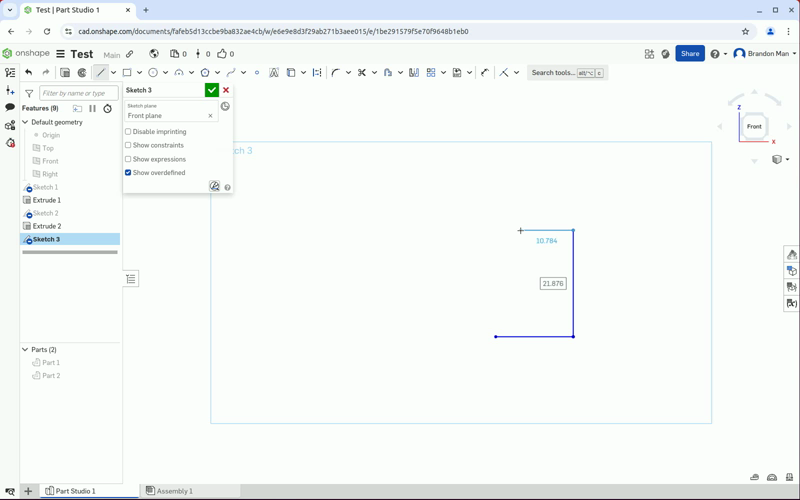
click(520, 230)
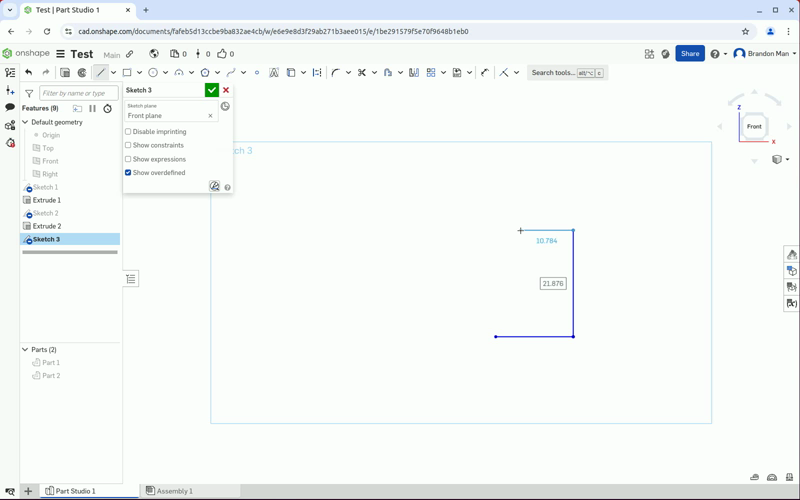
key_up(shift)
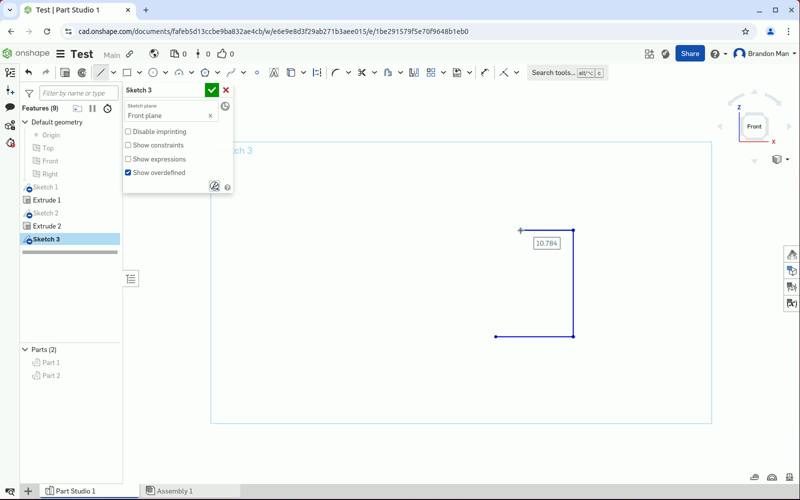
key_down(shift)
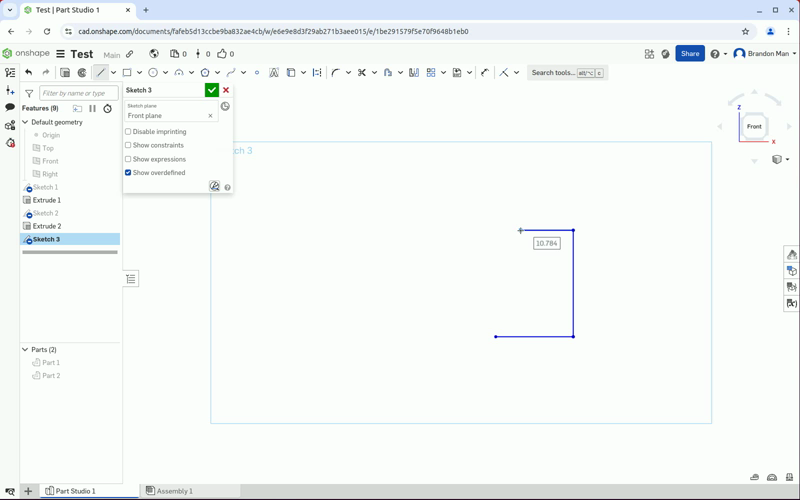
mouse_move(495, 336)
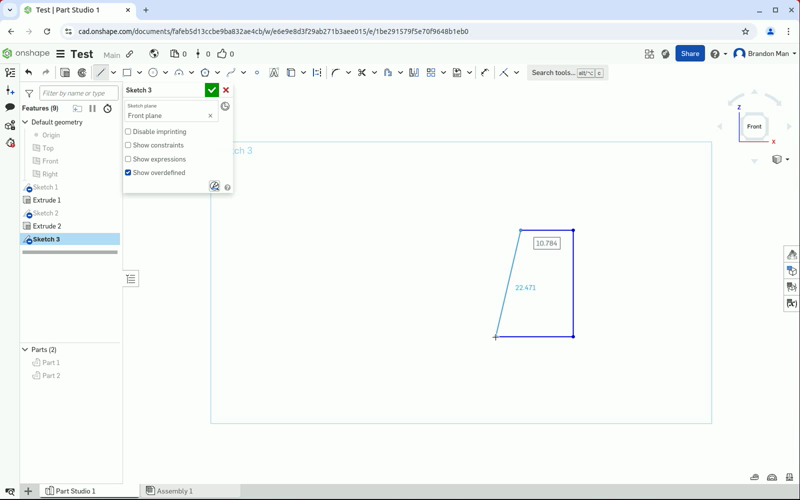
key_up(shift)
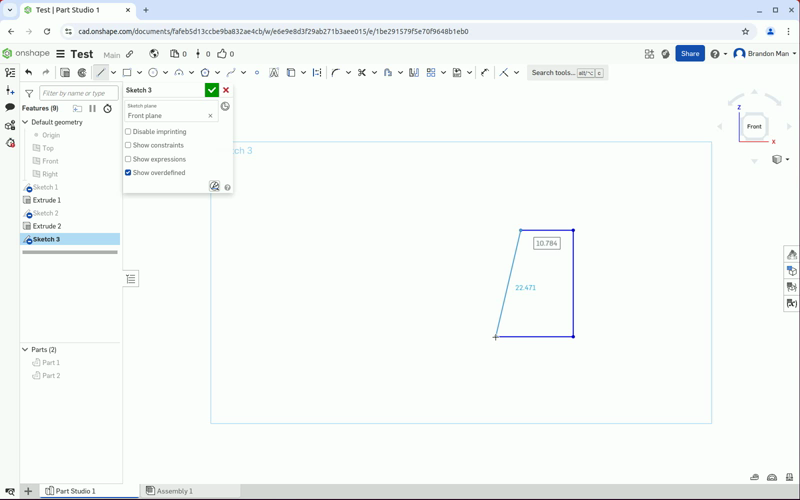
click(495, 336)
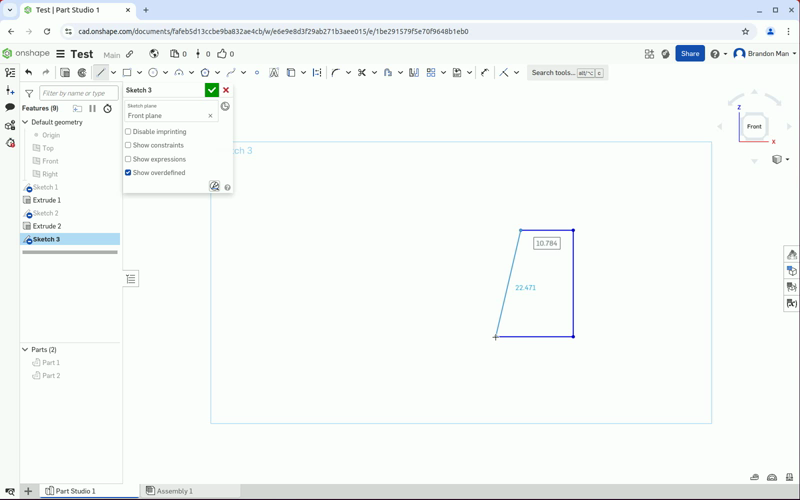
key(esc)
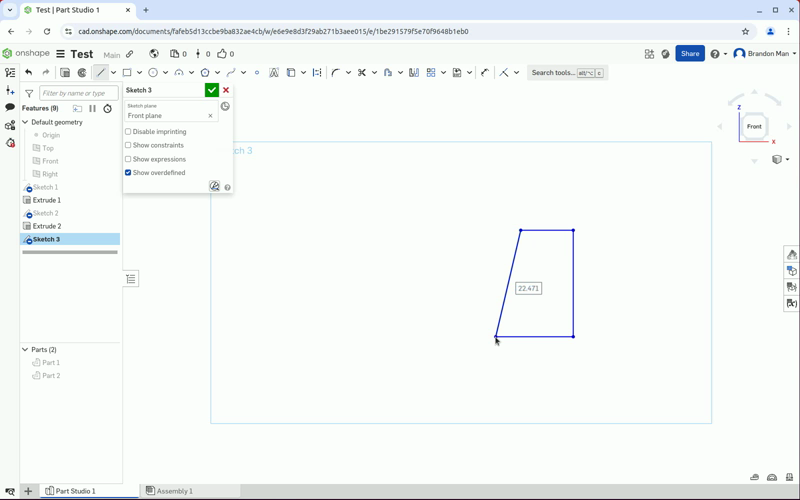
mouse_move(521, 325)
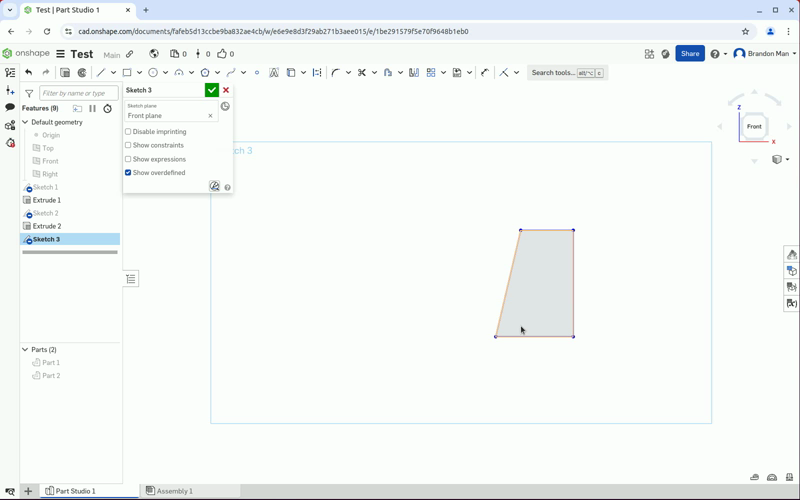
click(521, 325)
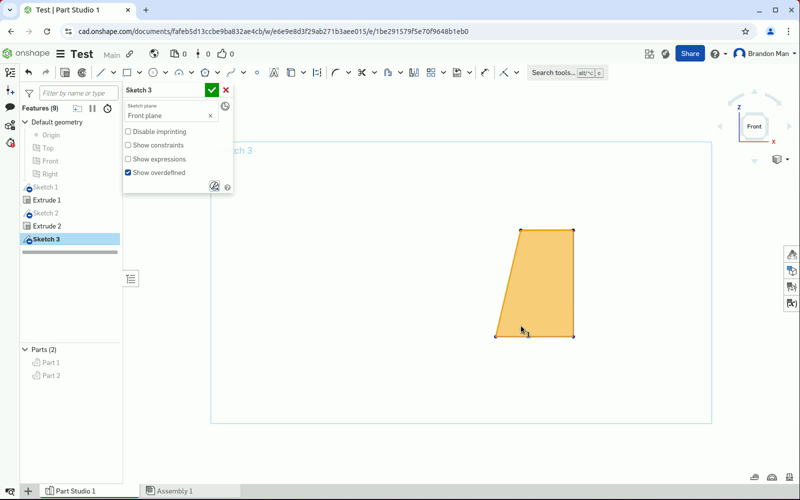
mouse_move(73, 352)
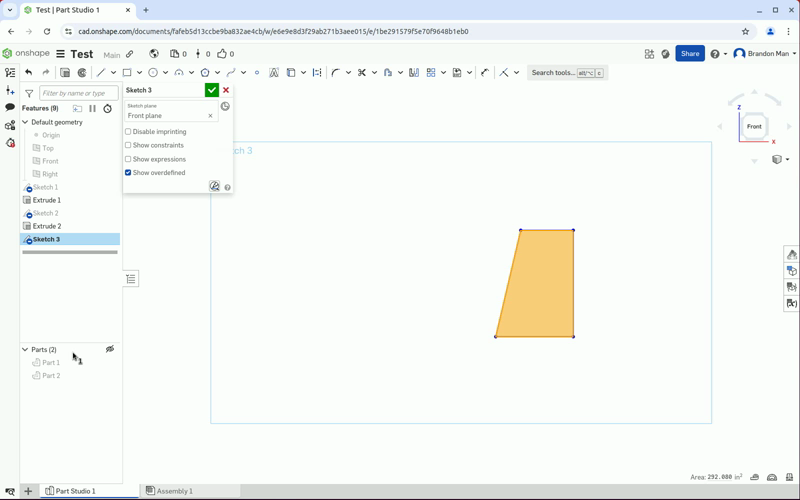
key(shift+y)
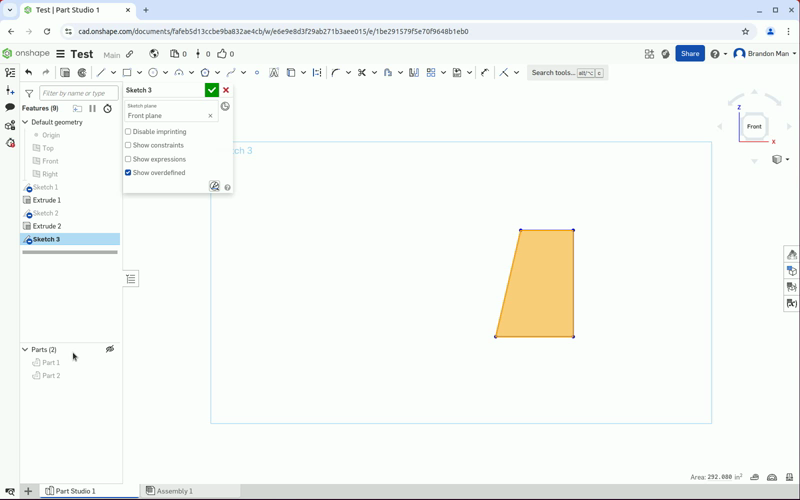
key(shift+e)
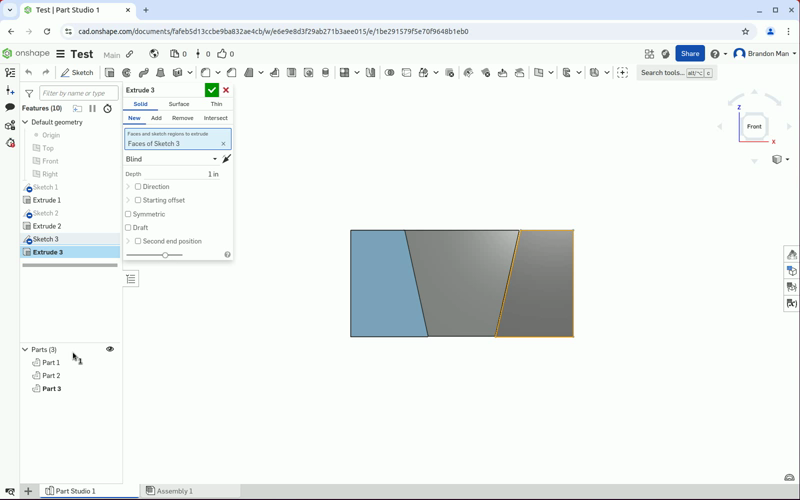
mouse_move(143, 106)
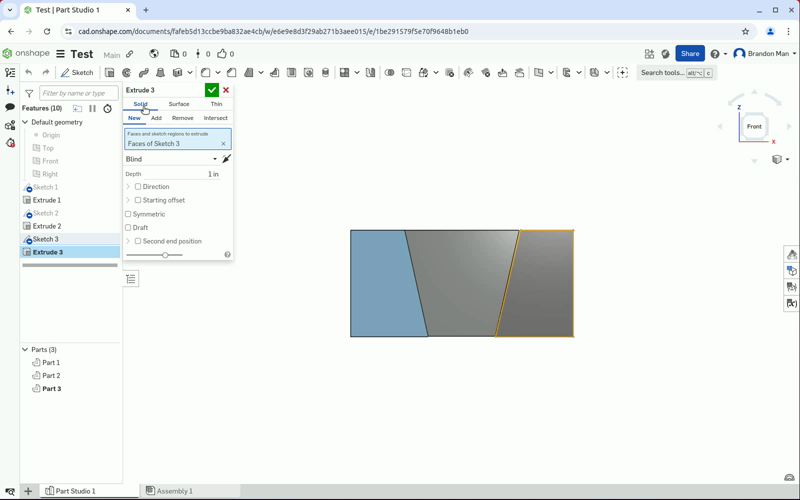
click(143, 106)
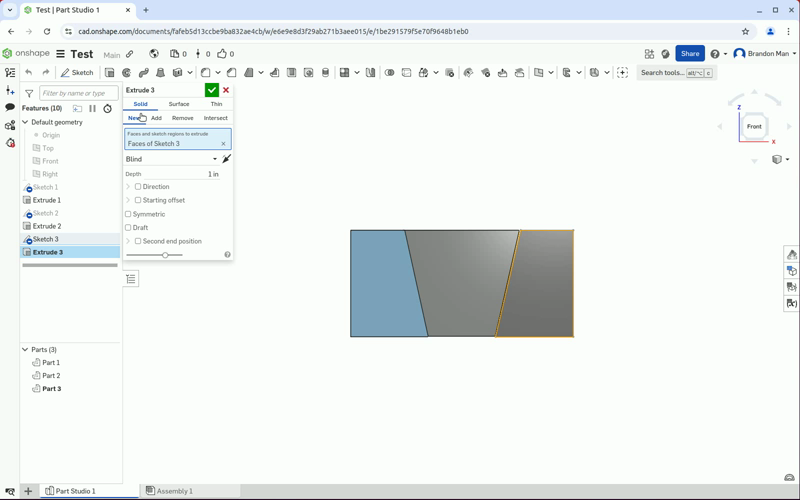
mouse_move(137, 120)
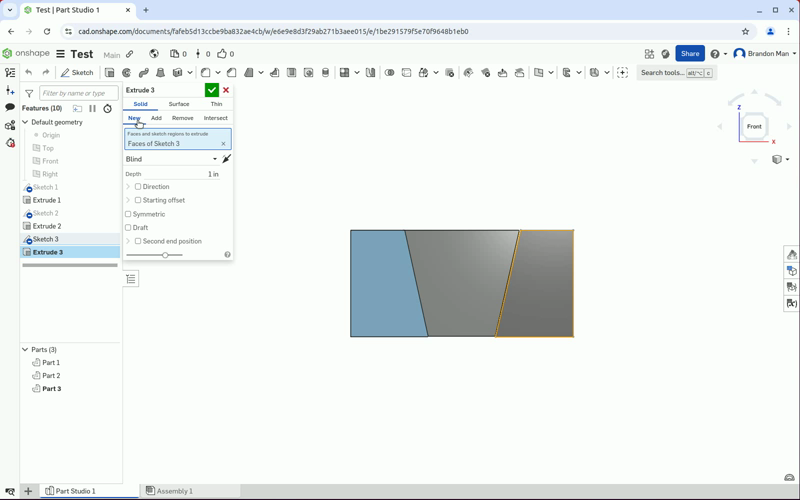
click(137, 120)
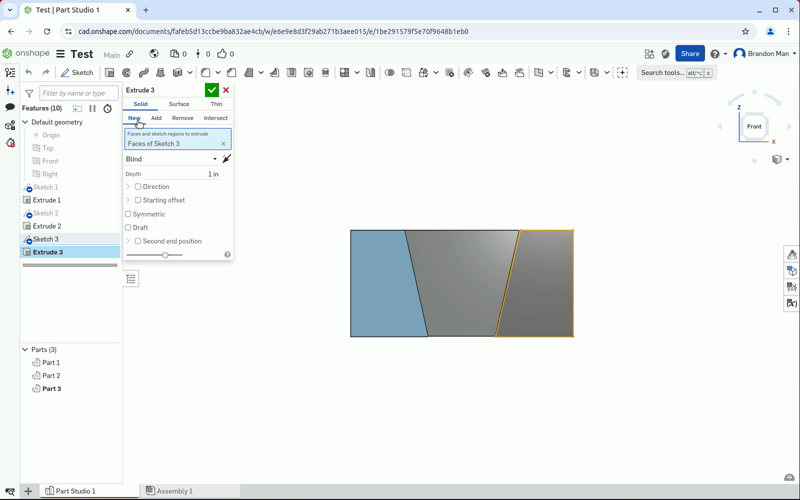
key(tab, 4)
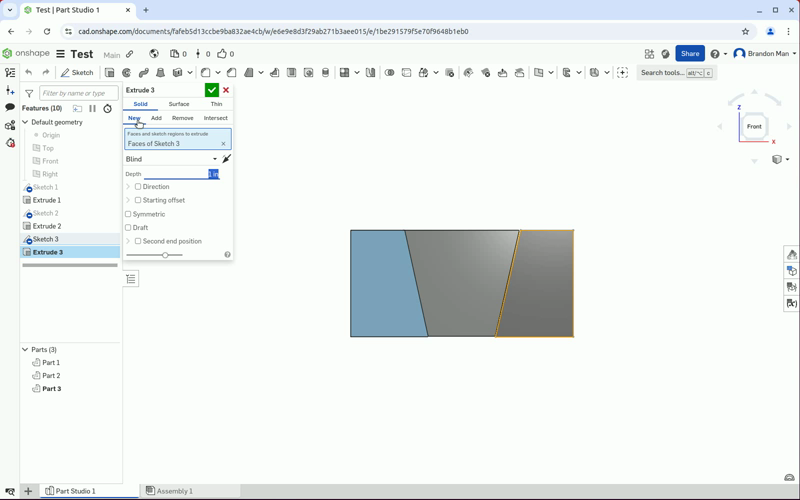
text(12.036)
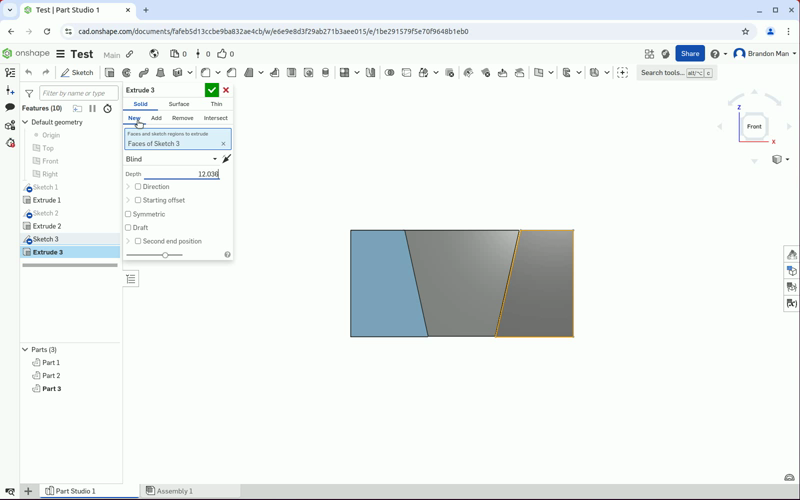
key(enter)
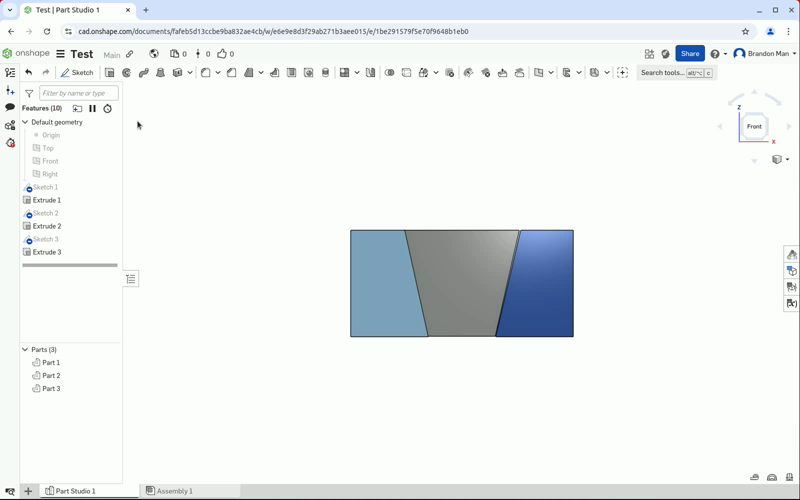
key(shift+h)
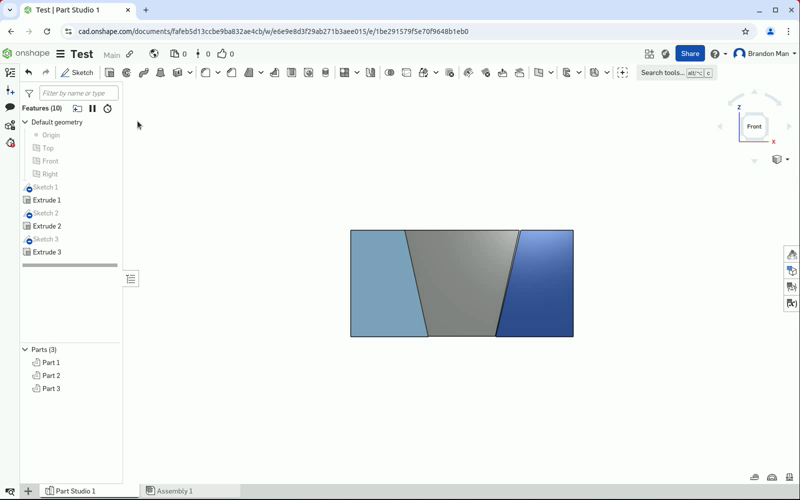
key(shift+h)
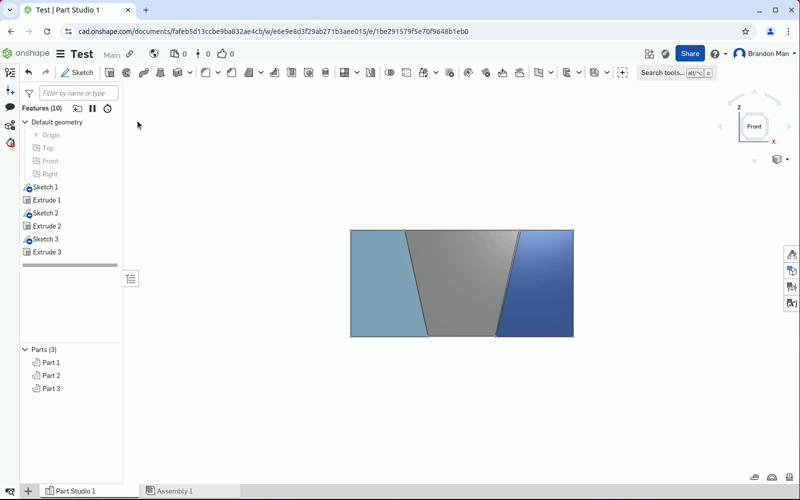
key(shift+7)
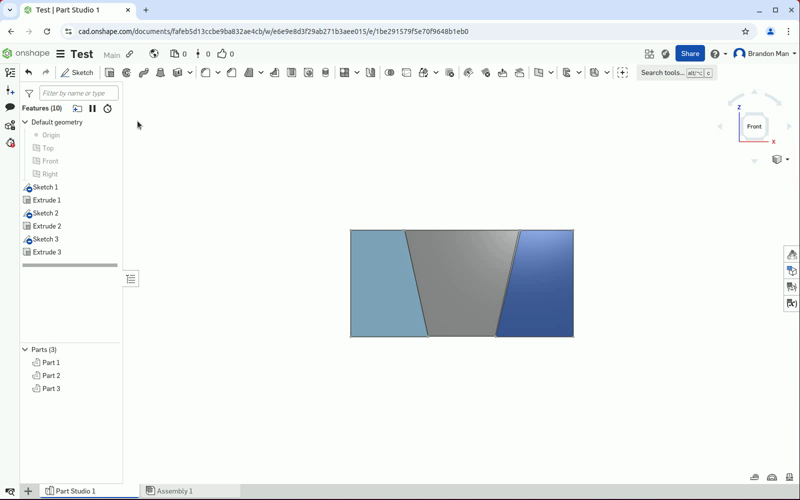
key(left, 2)
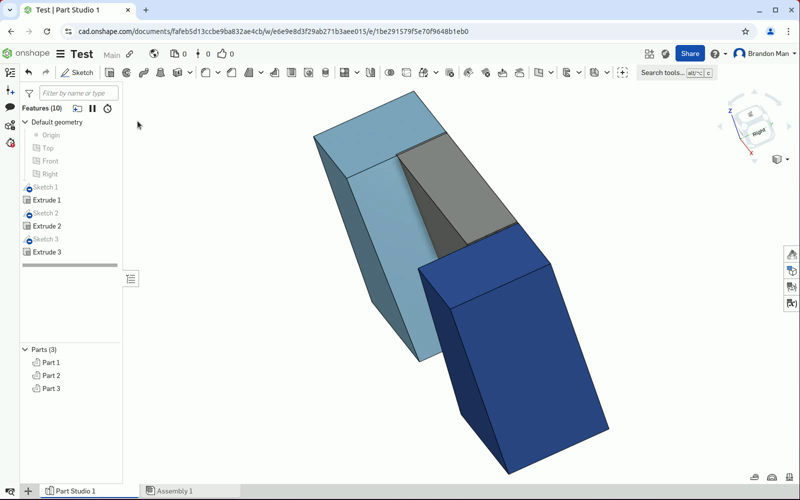
key(down, 2)
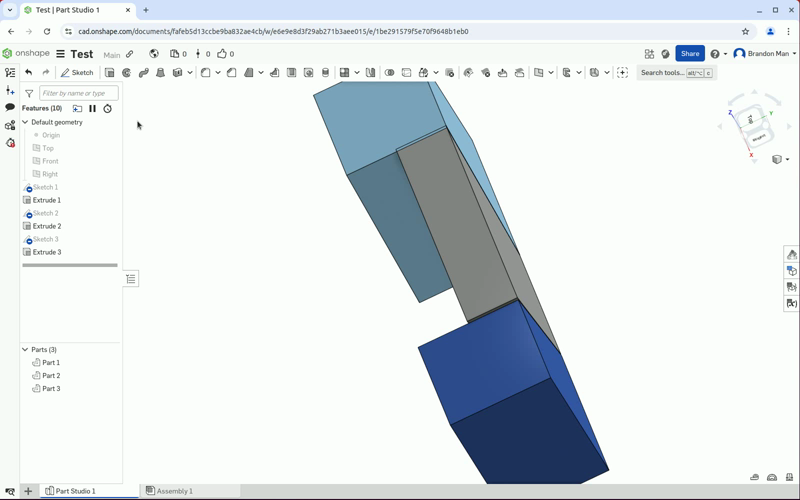
key(up, 2)
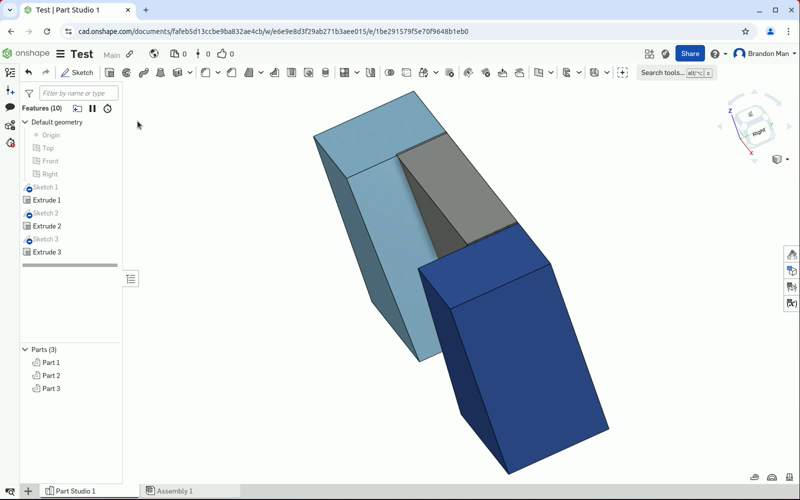
key(right, 2)
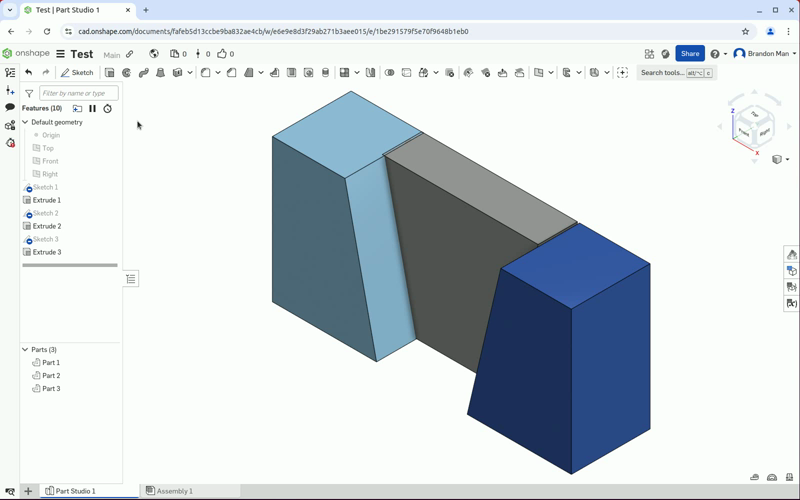
mouse_move(73, 189)
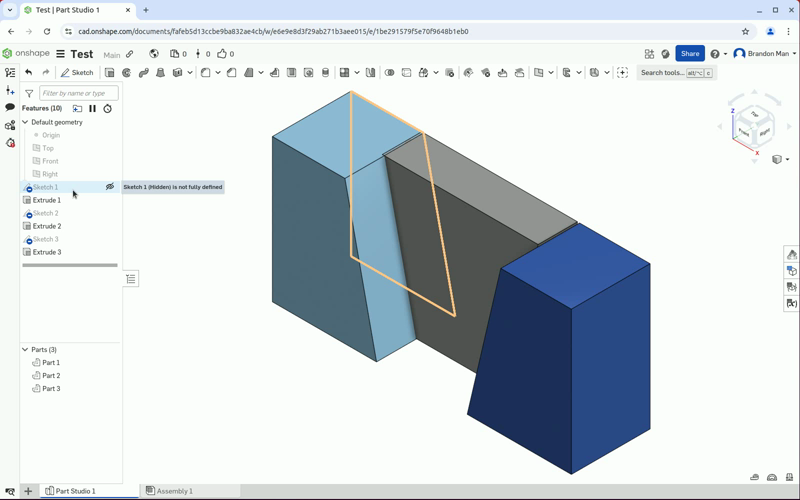
click(73, 189)